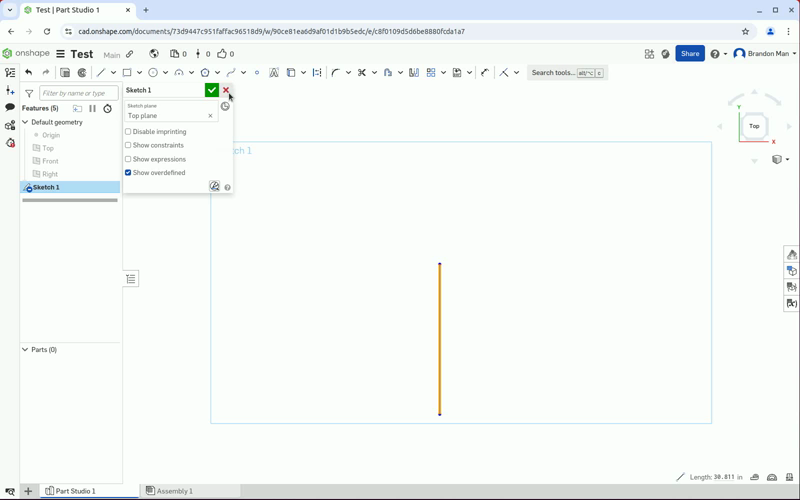
key(shift+h)
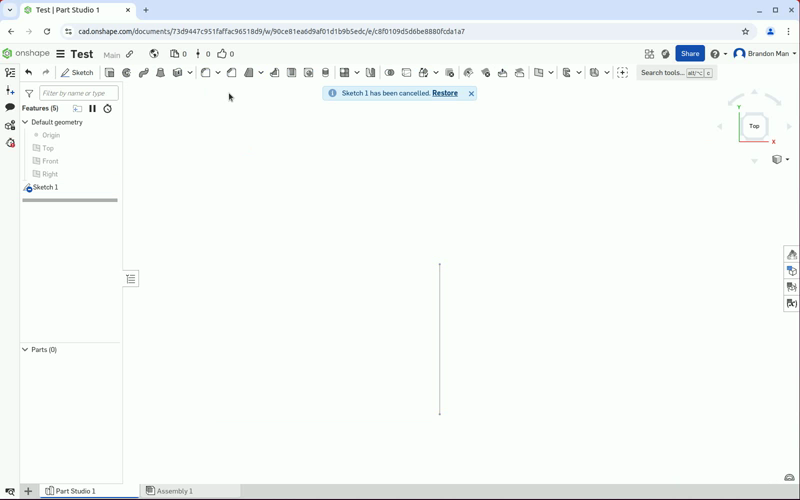
key(shift+s)
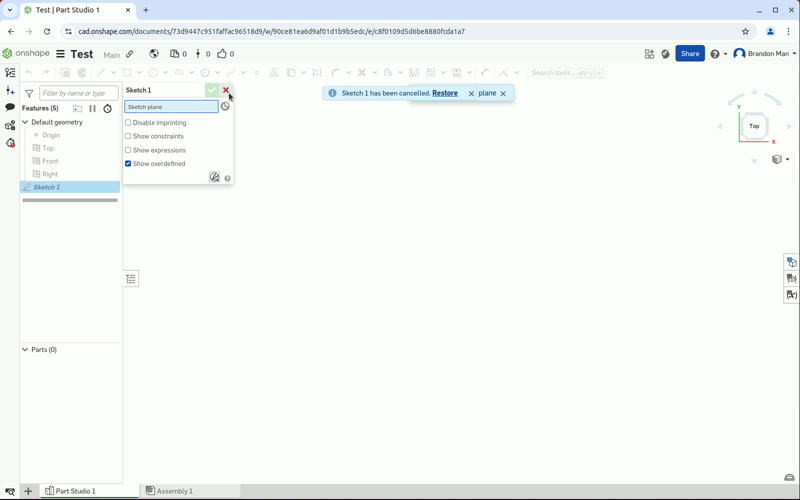
mouse_move(73, 150)
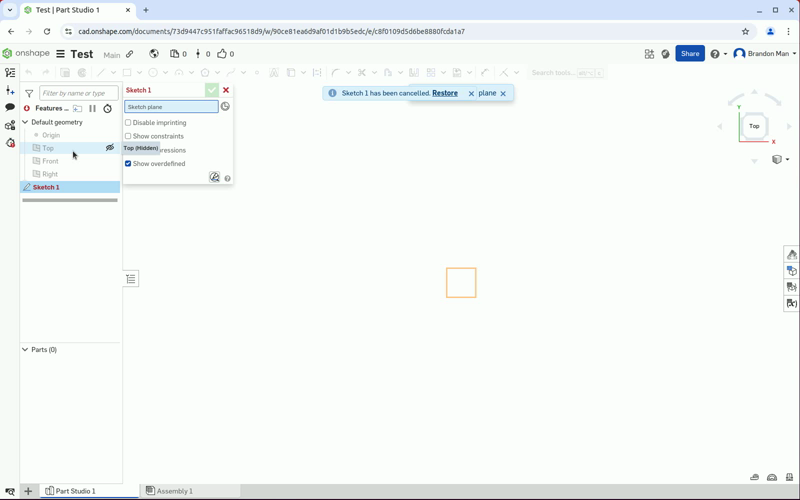
click(73, 150)
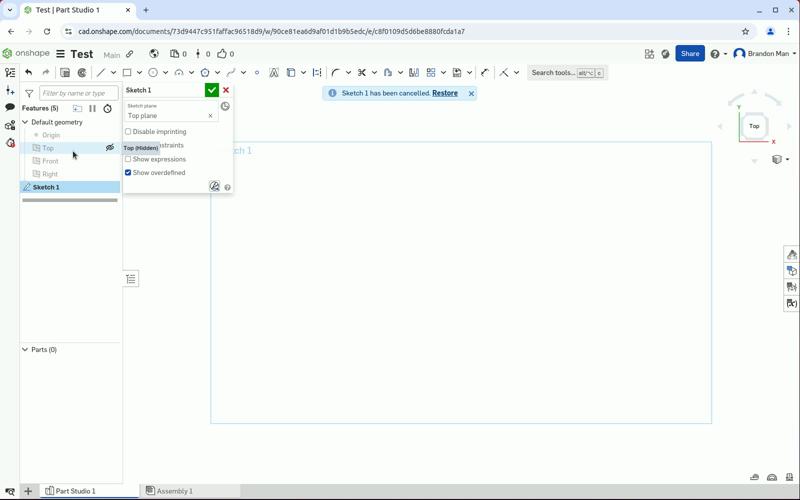
mouse_move(73, 352)
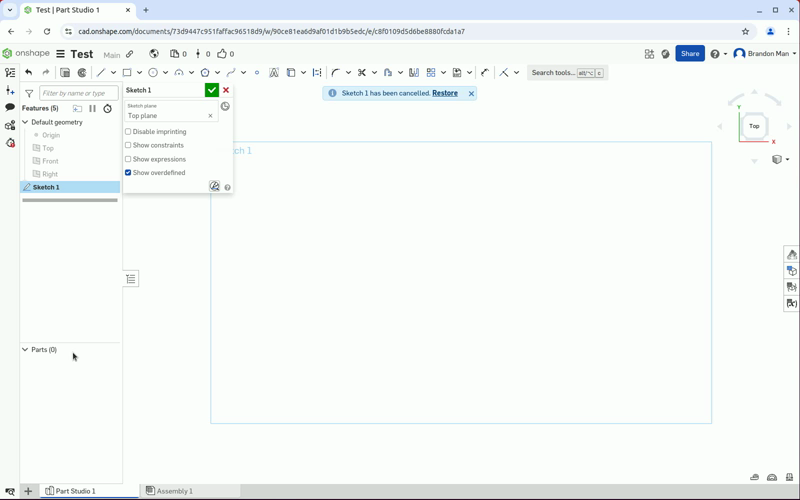
key(y)
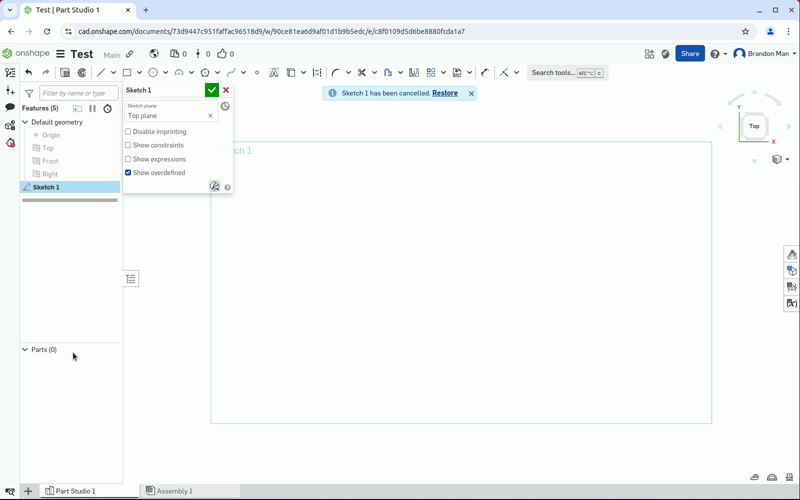
key(l)
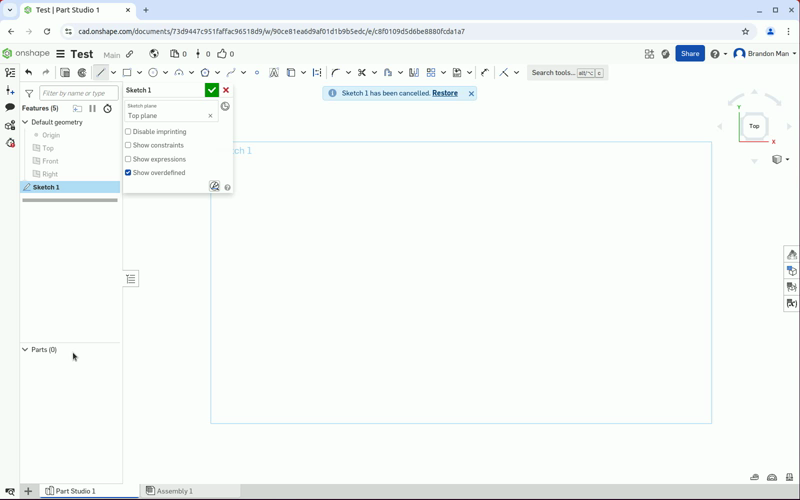
key_down(shift)
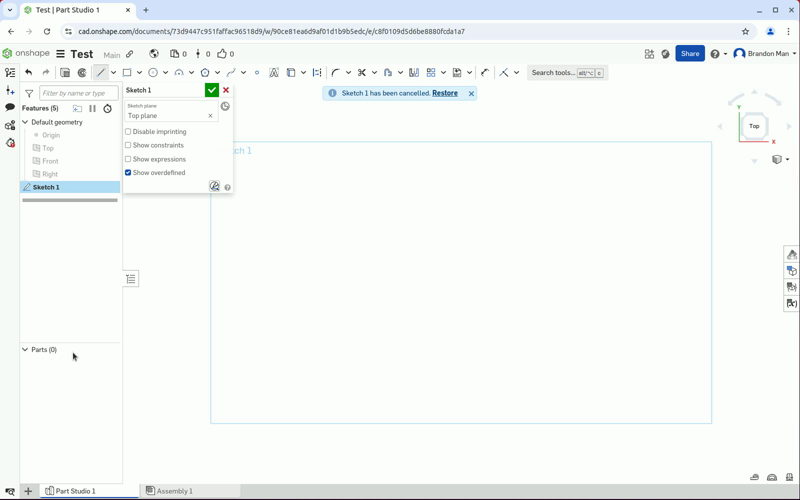
mouse_move(460, 282)
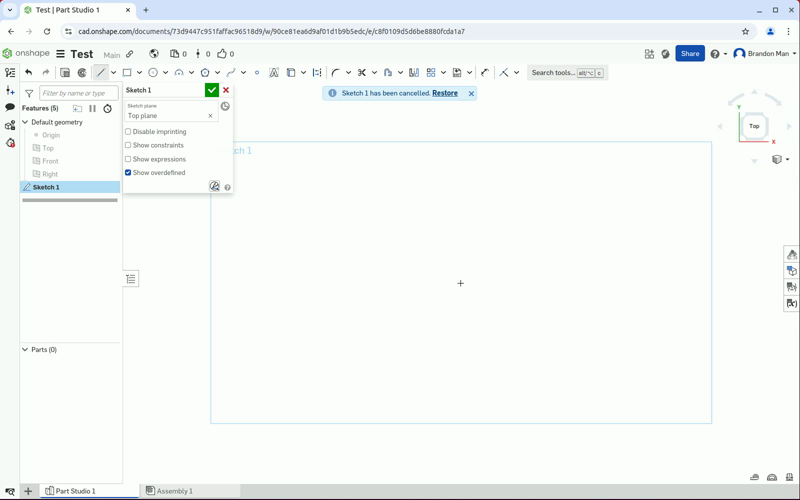
click(460, 282)
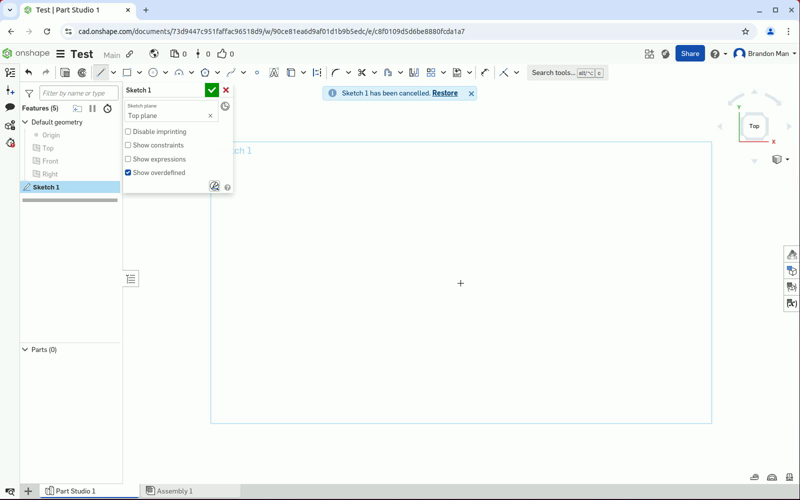
key_up(shift)
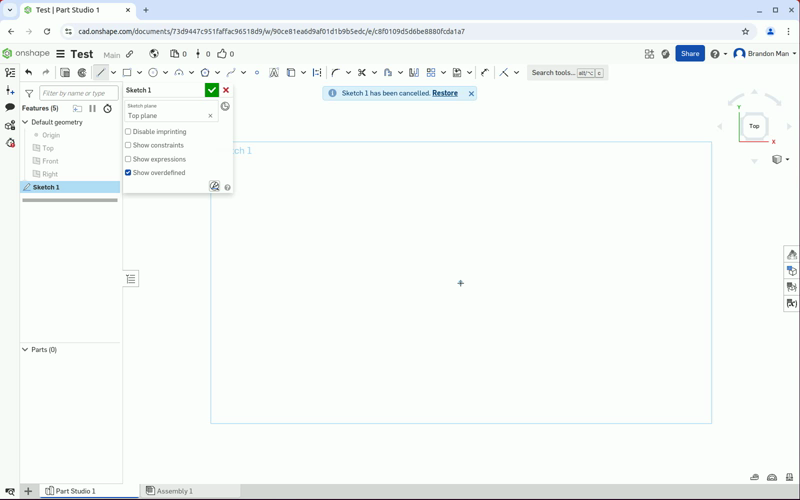
key_down(shift)
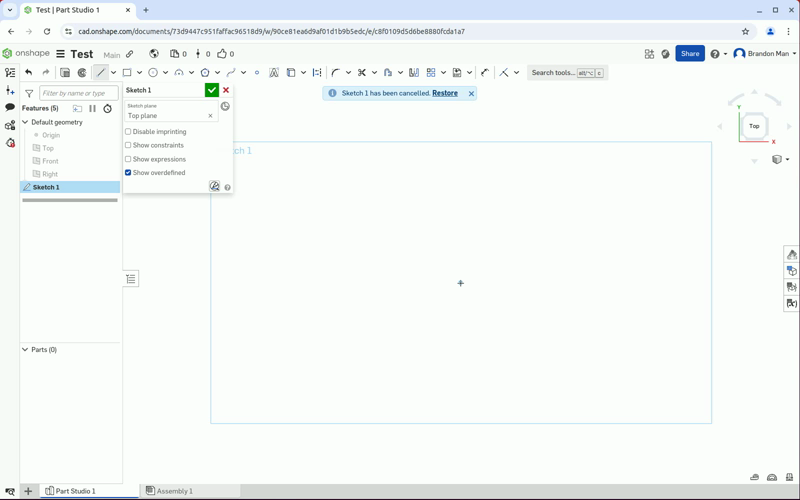
mouse_move(490, 282)
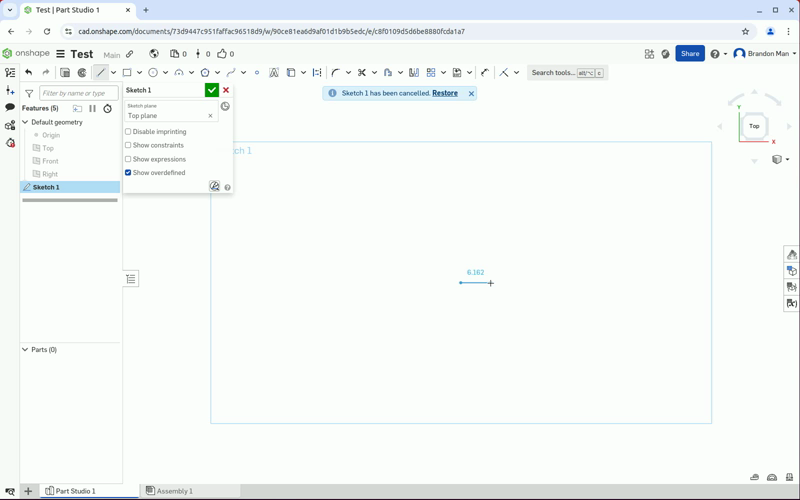
mouse_move(508, 282)
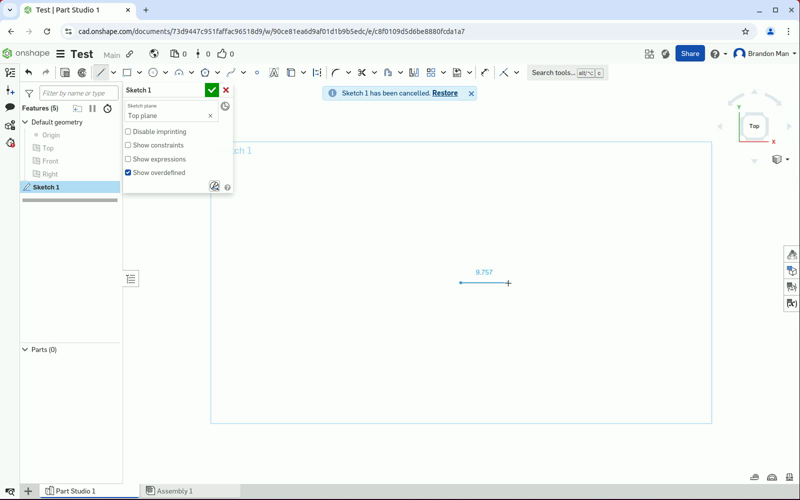
click(508, 282)
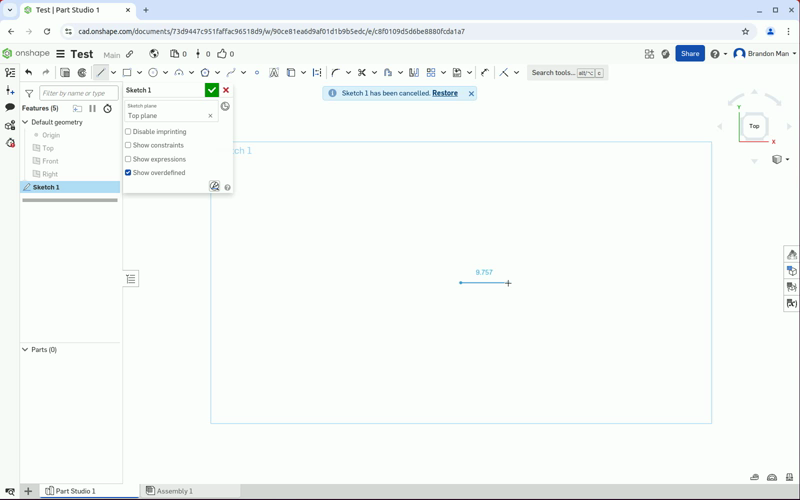
key_up(shift)
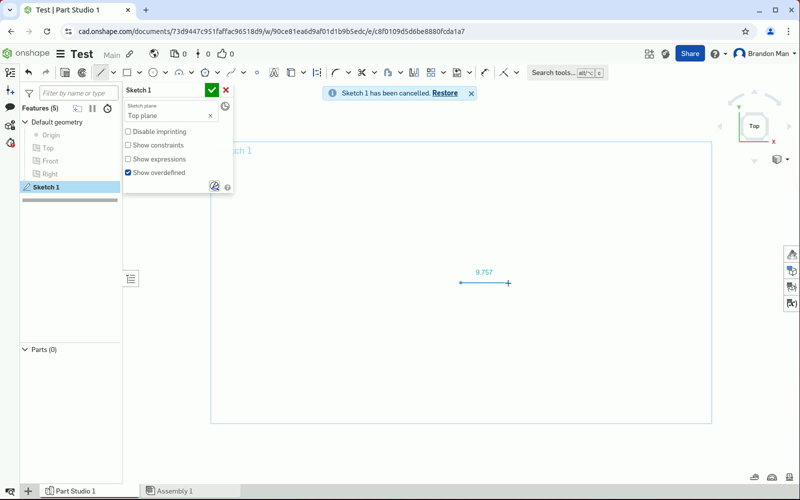
key_down(shift)
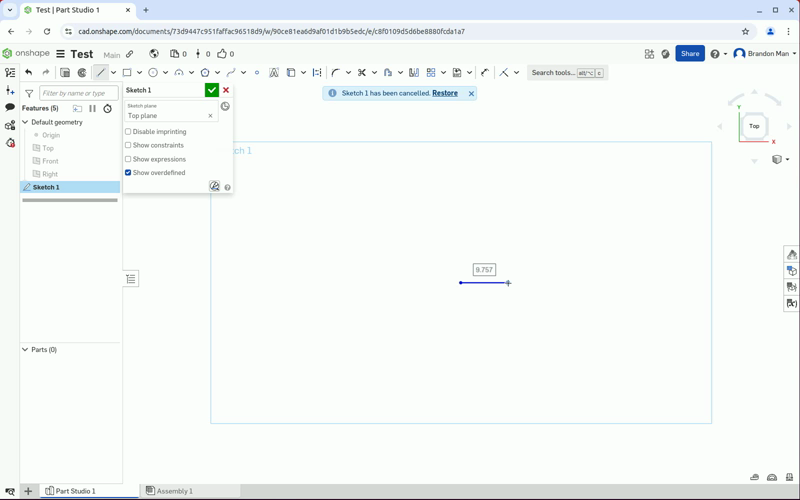
mouse_move(538, 282)
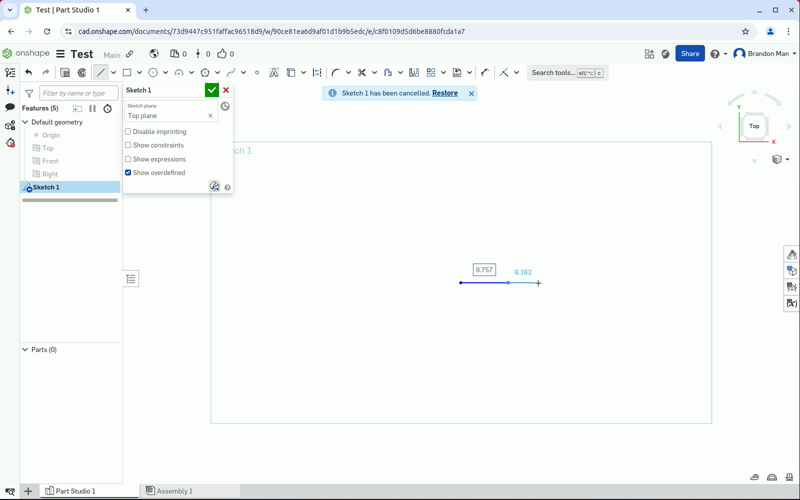
mouse_move(508, 226)
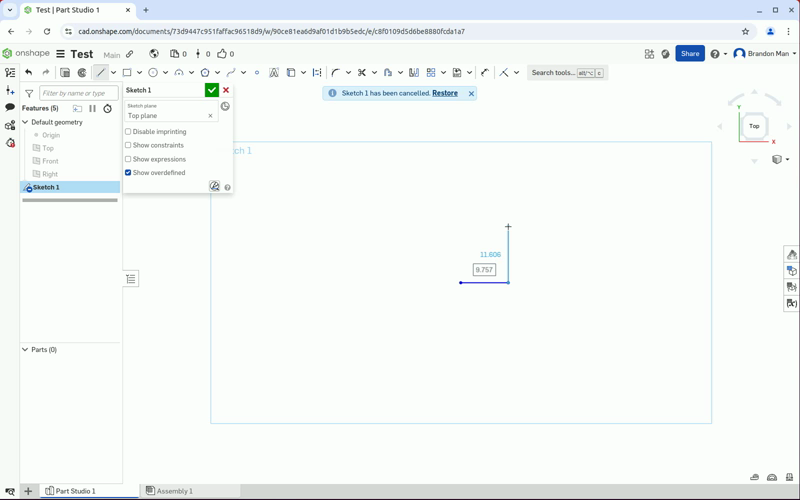
click(508, 226)
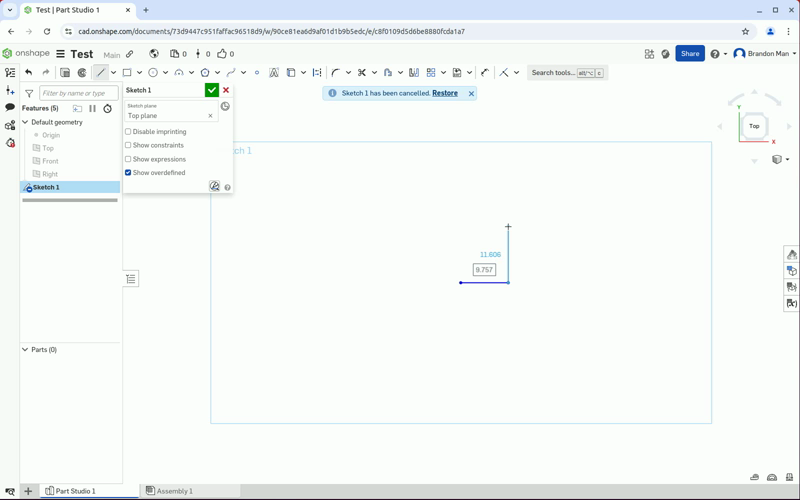
key_up(shift)
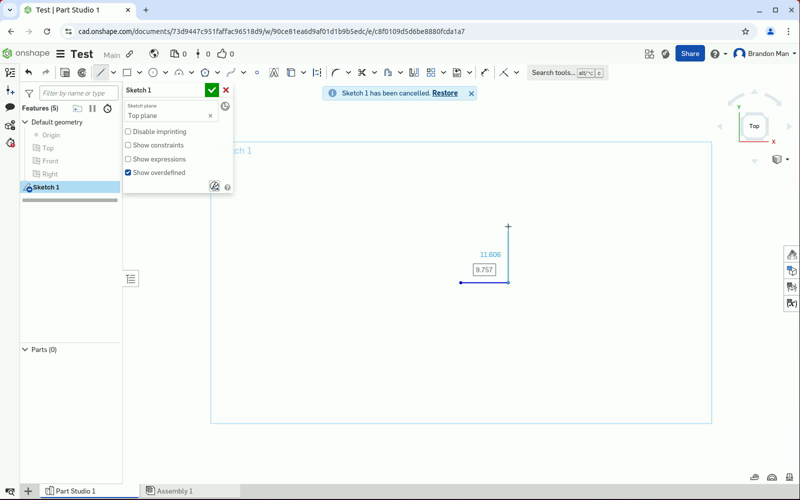
key_down(shift)
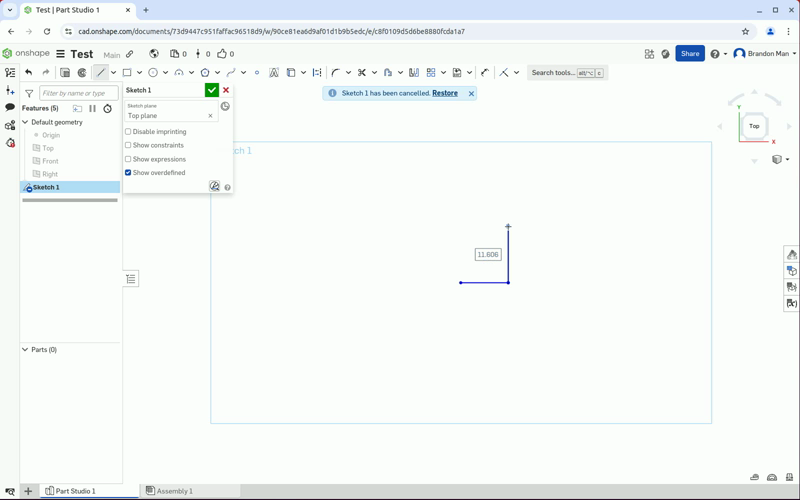
mouse_move(538, 226)
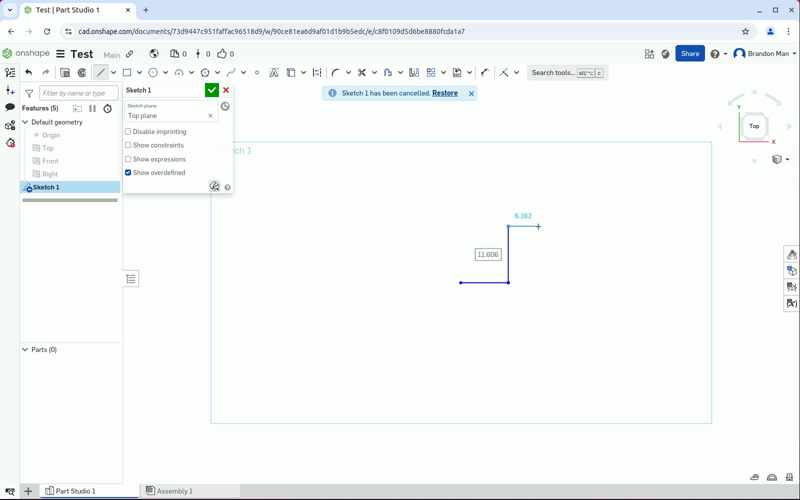
mouse_move(460, 226)
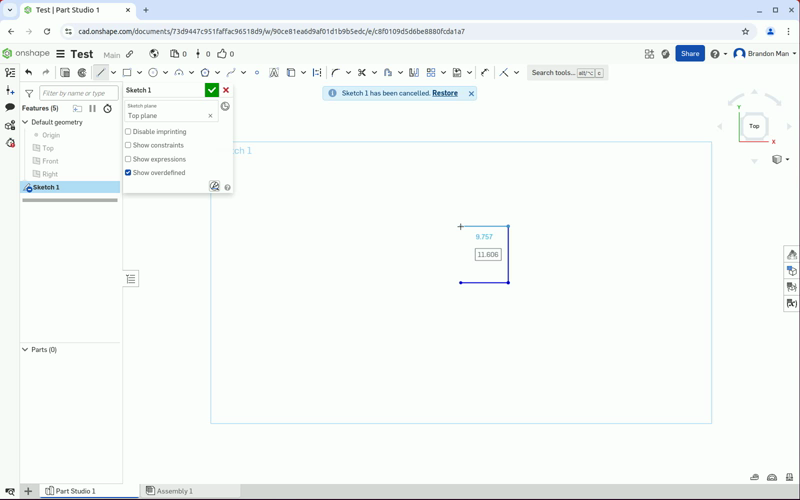
click(460, 226)
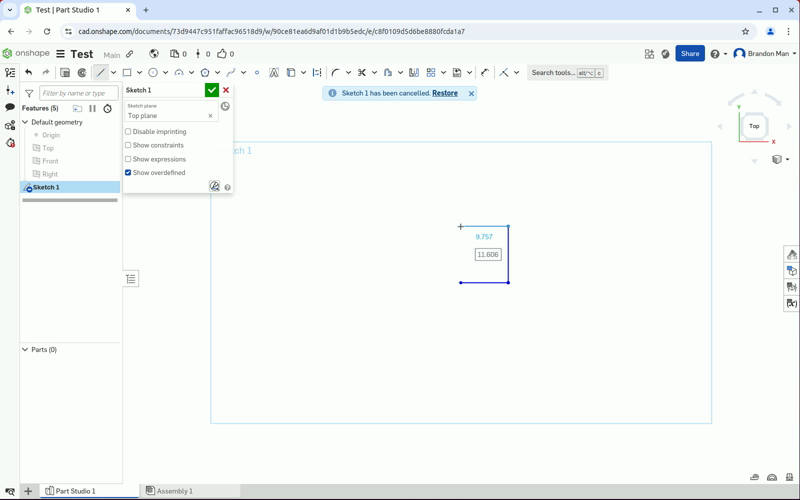
key_up(shift)
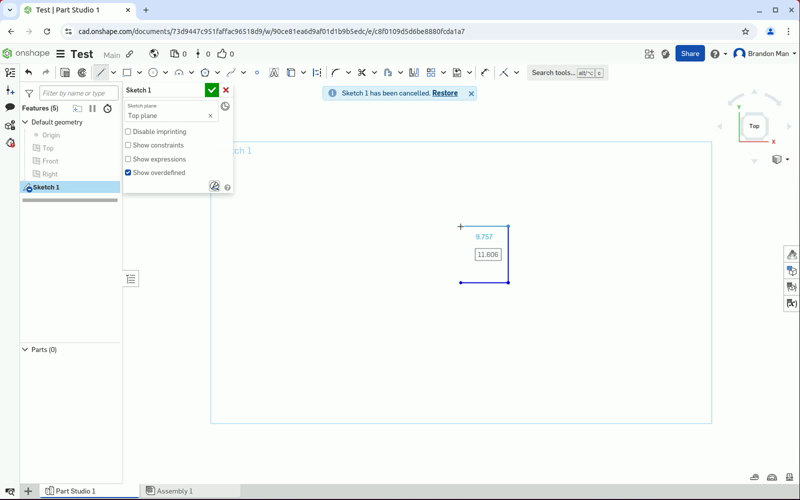
mouse_move(490, 226)
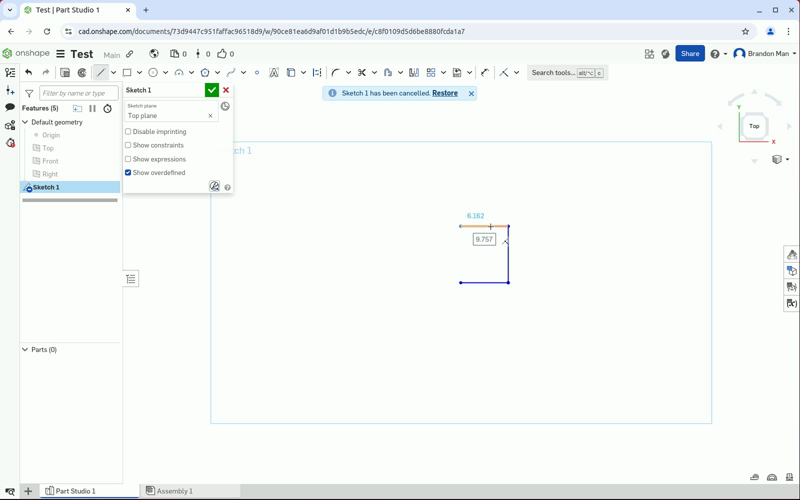
key_down(shift)
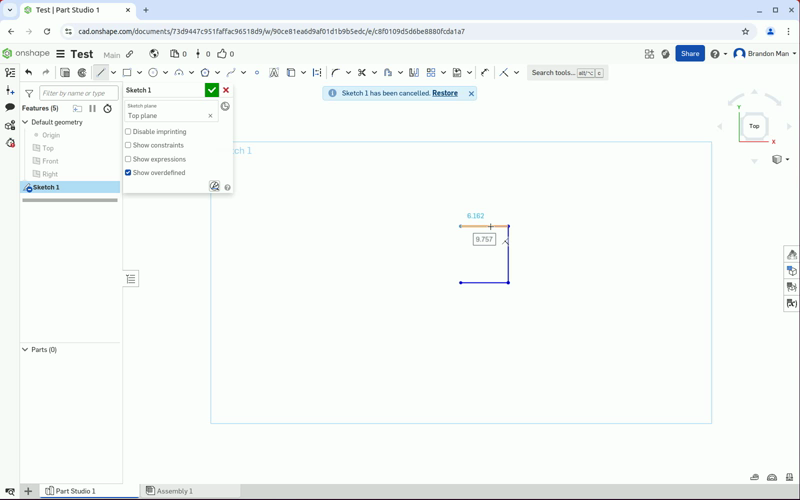
mouse_move(460, 282)
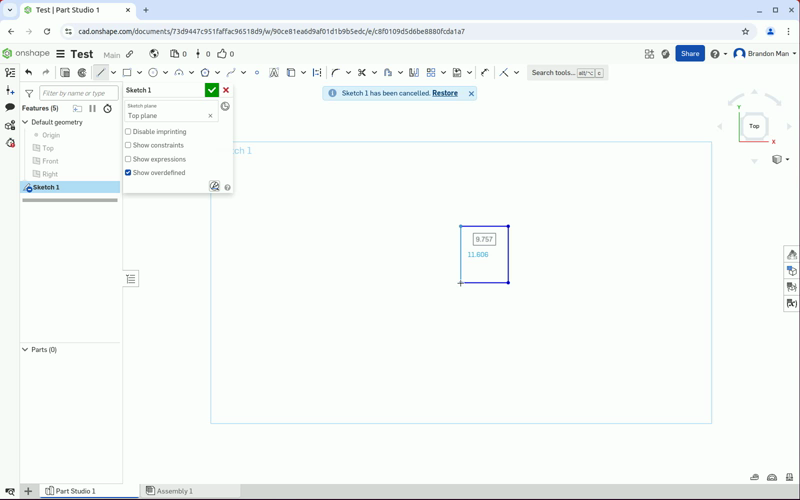
key_up(shift)
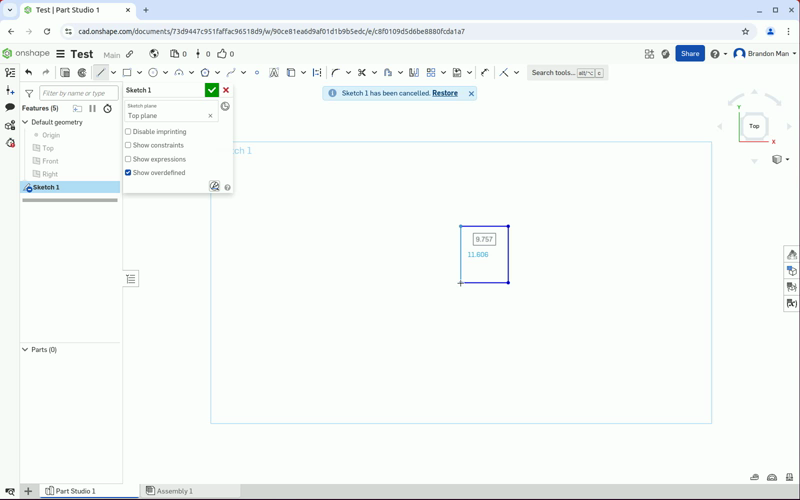
click(460, 282)
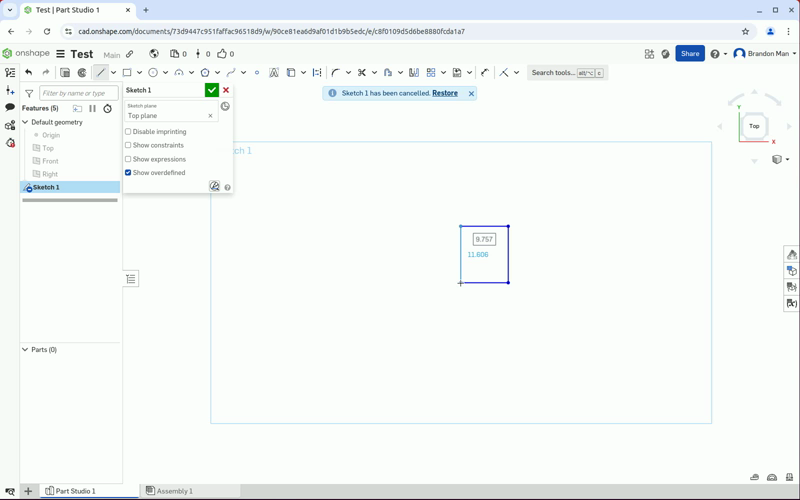
key(esc)
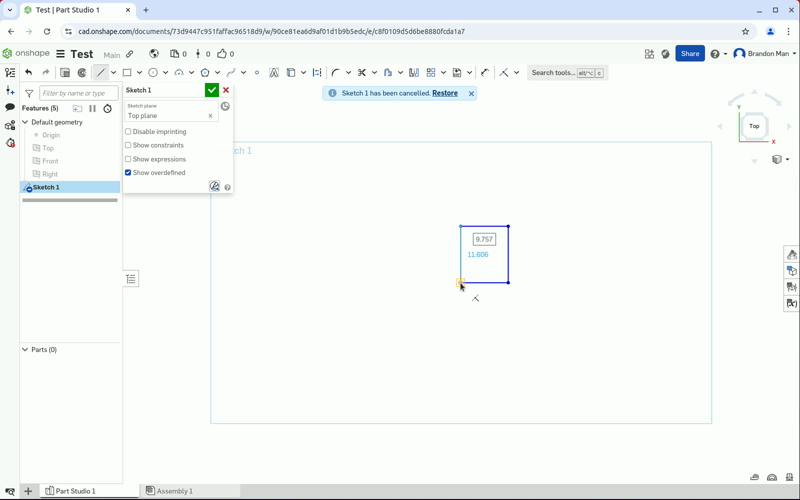
mouse_move(505, 237)
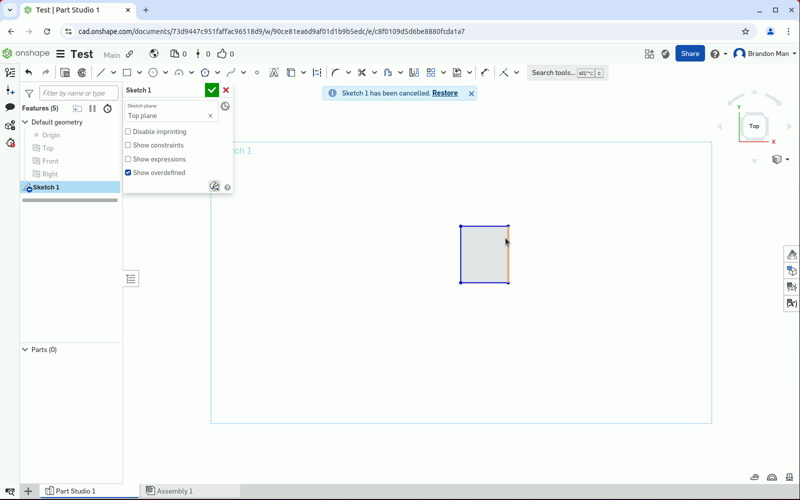
click(505, 237)
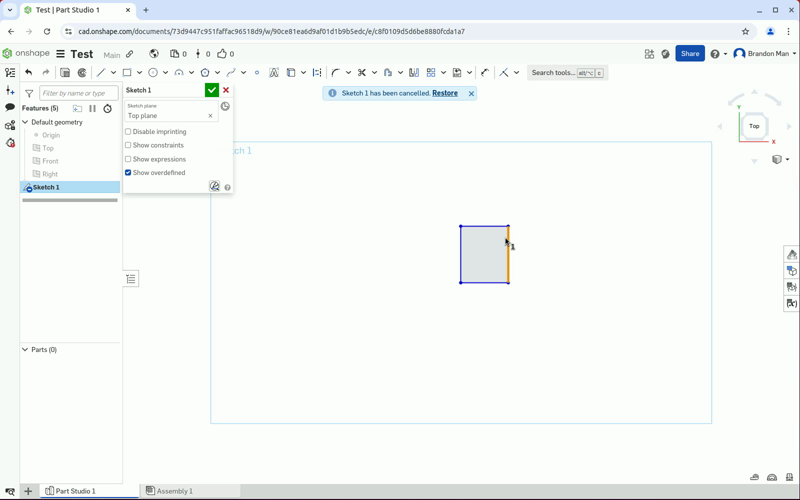
mouse_move(73, 352)
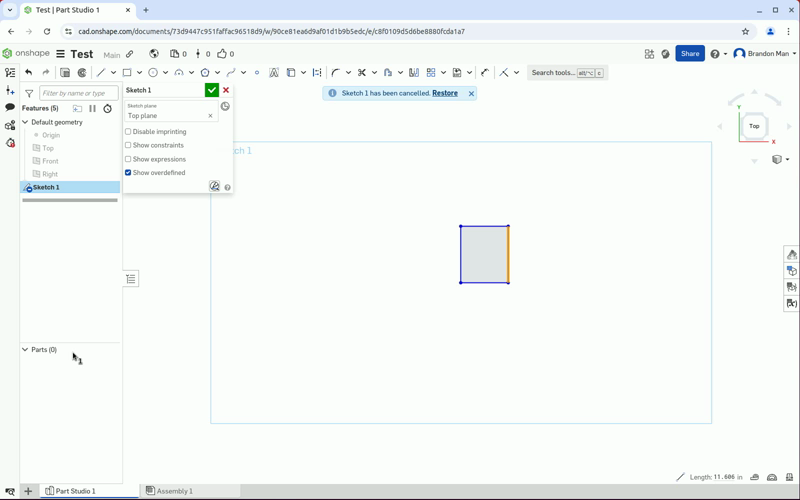
key(shift+y)
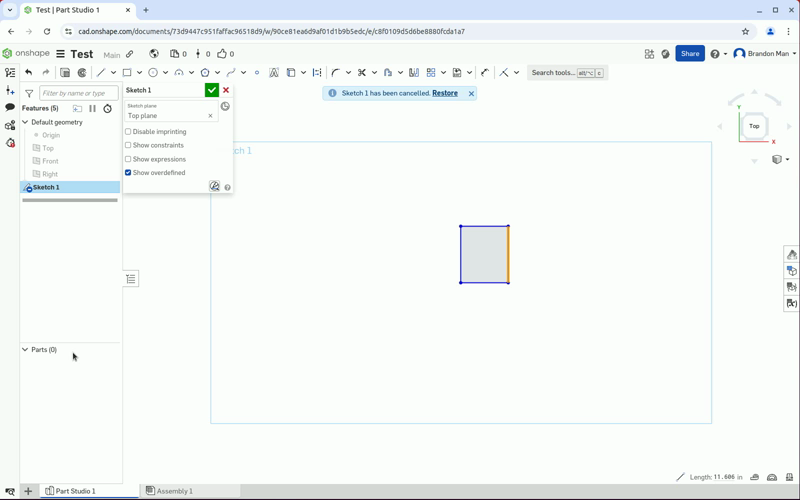
key(shift+e)
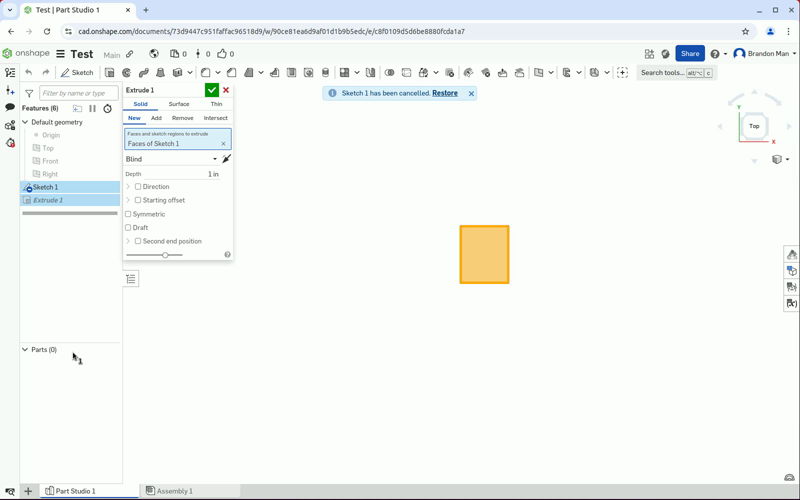
mouse_move(143, 106)
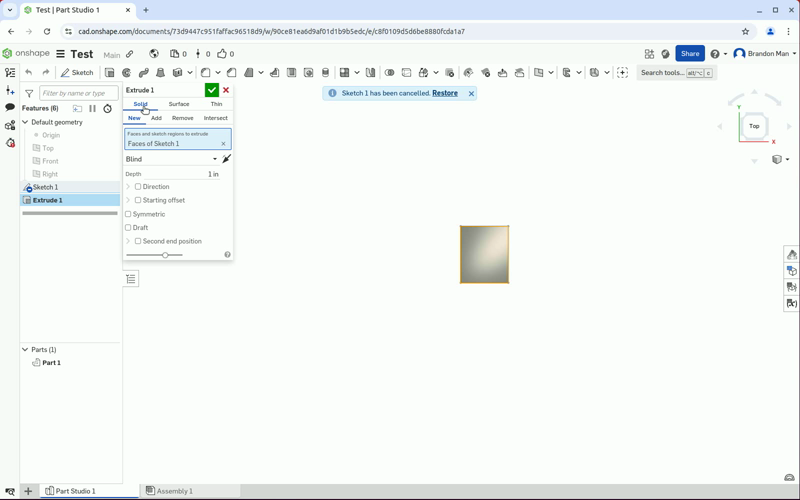
click(143, 106)
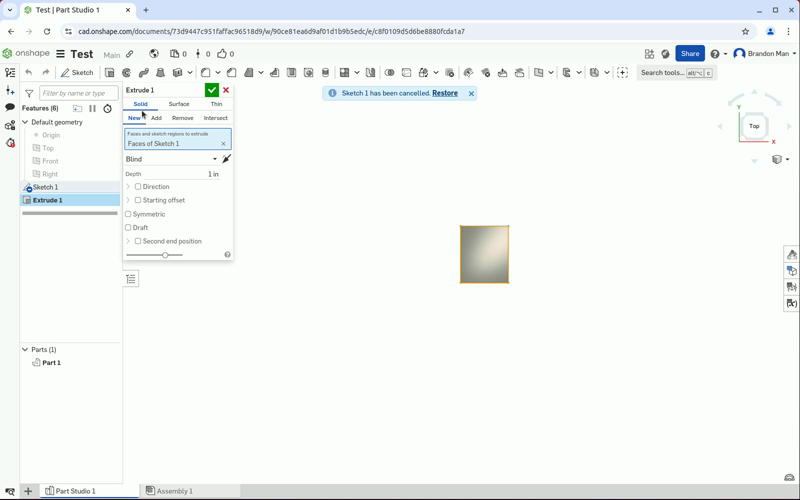
mouse_move(137, 120)
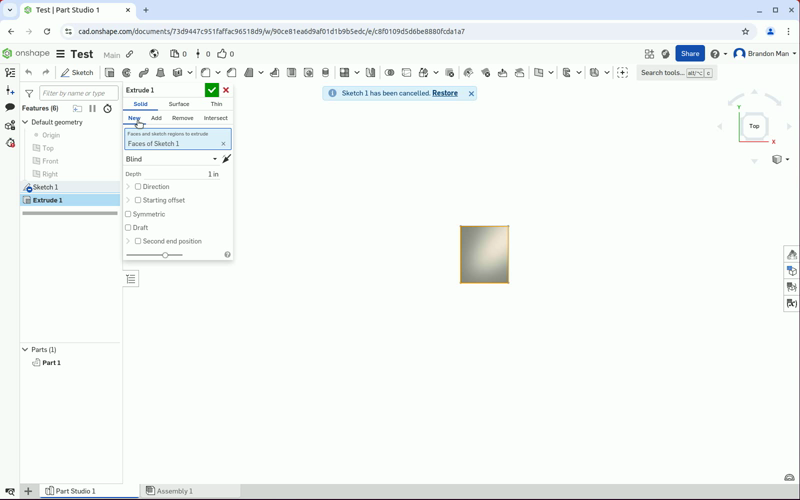
click(137, 120)
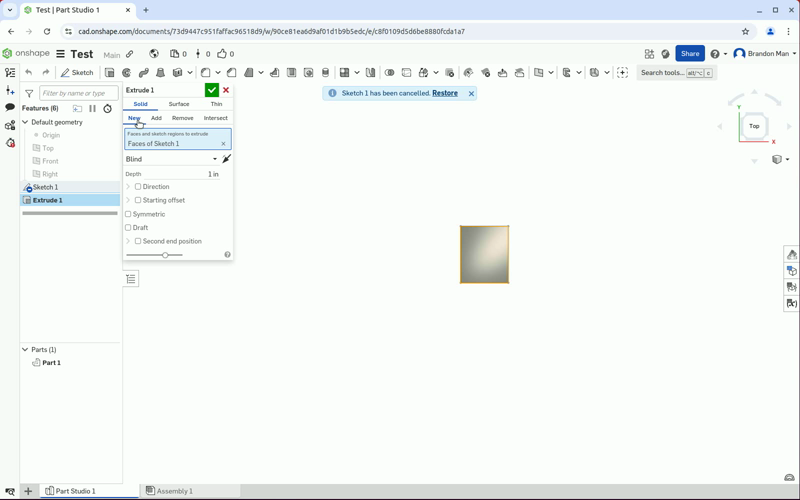
key(tab, 4)
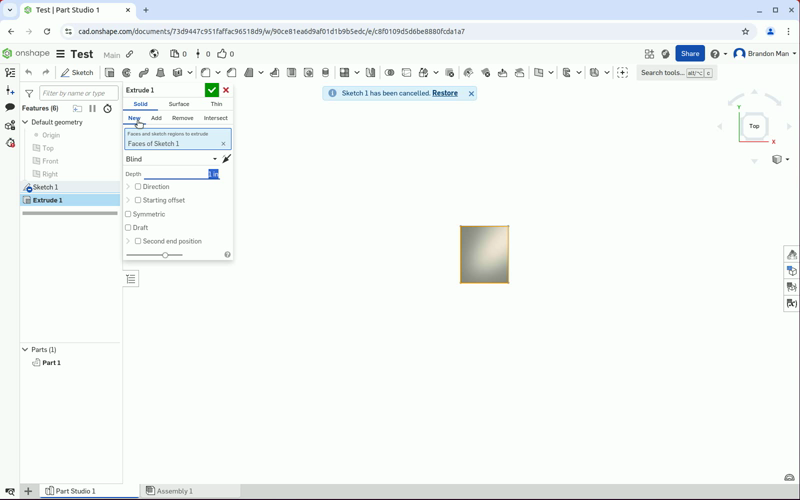
text(15.405)
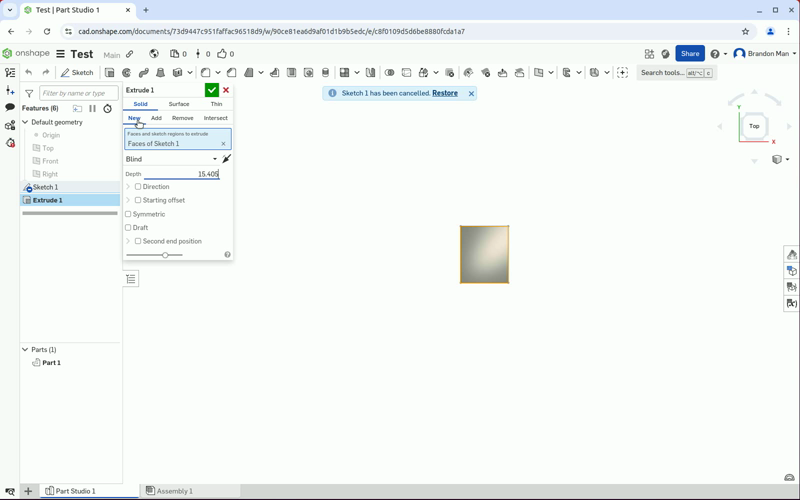
key(enter)
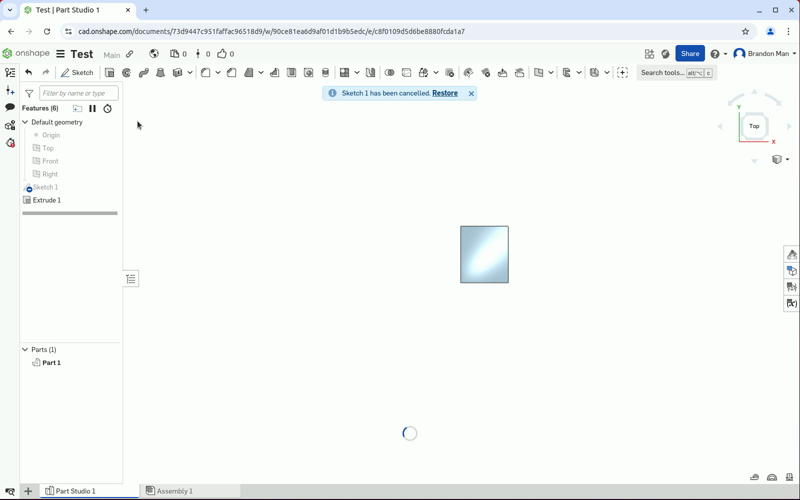
key(shift+h)
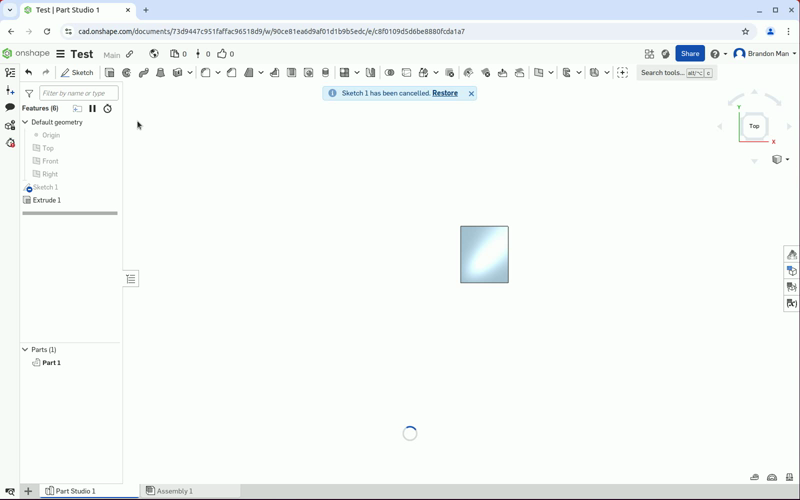
key(shift+h)
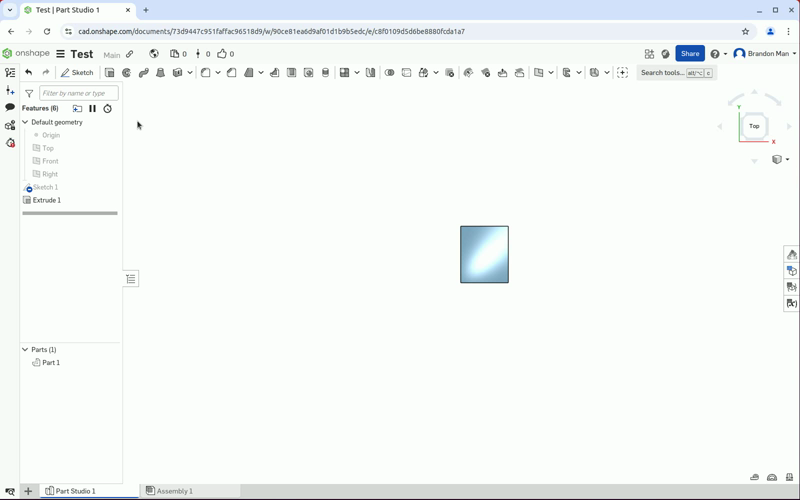
mouse_move(73, 189)
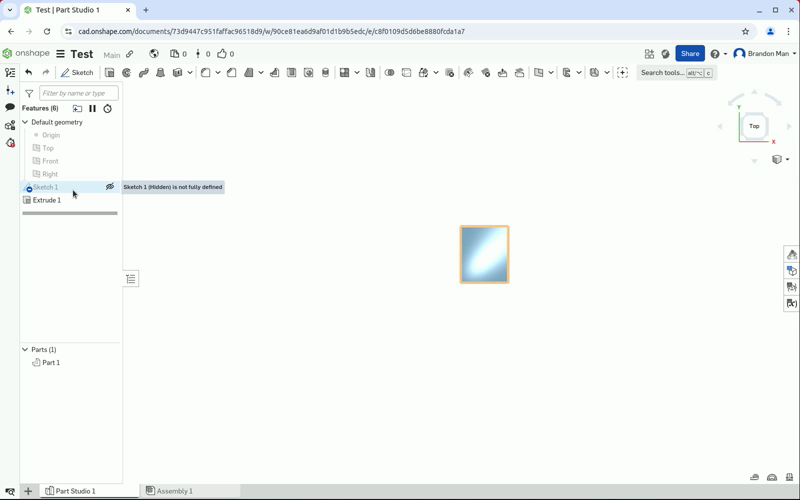
click(73, 189)
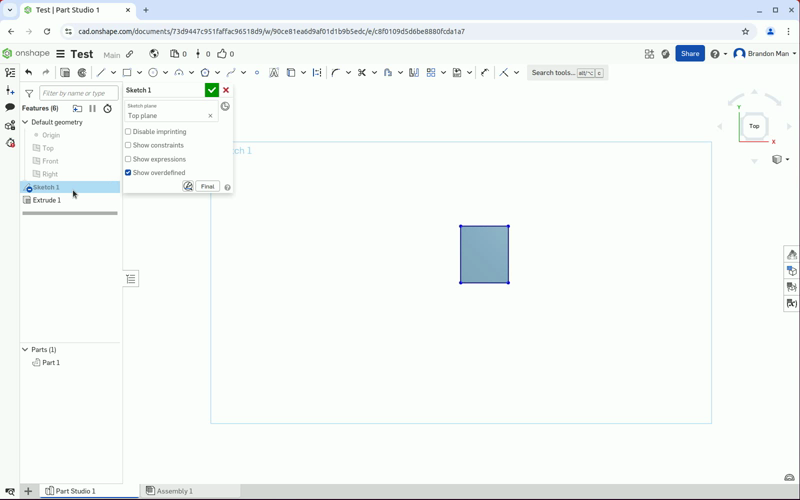
mouse_move(229, 92)
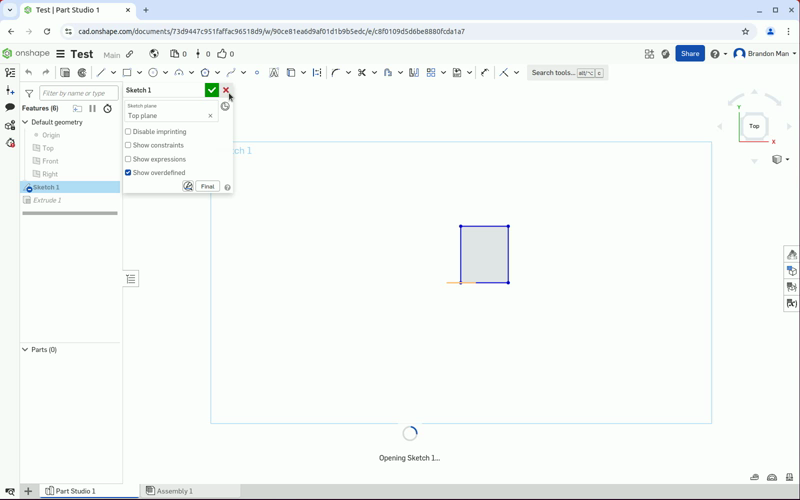
click(229, 92)
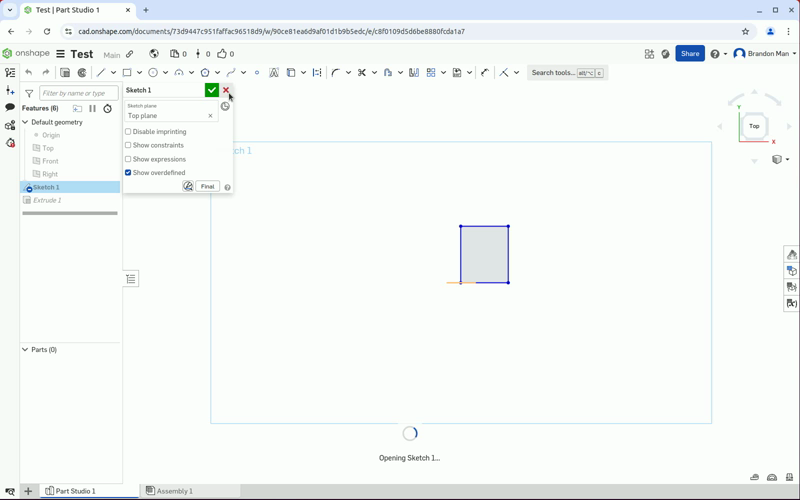
key(shift+s)
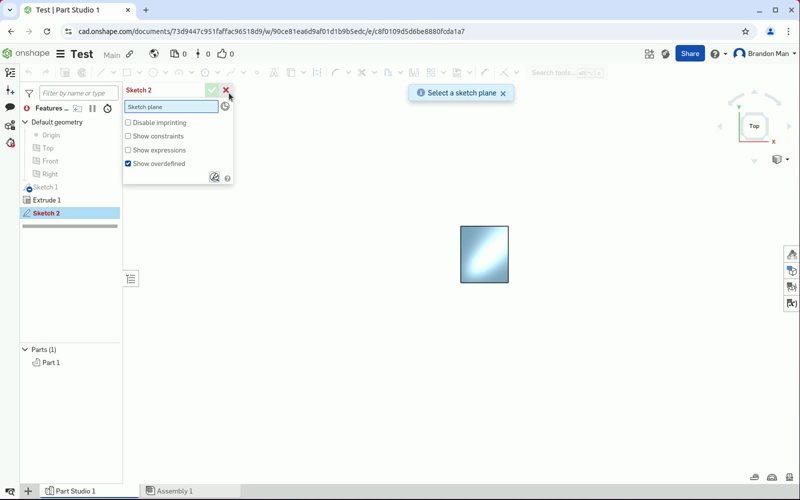
mouse_move(73, 150)
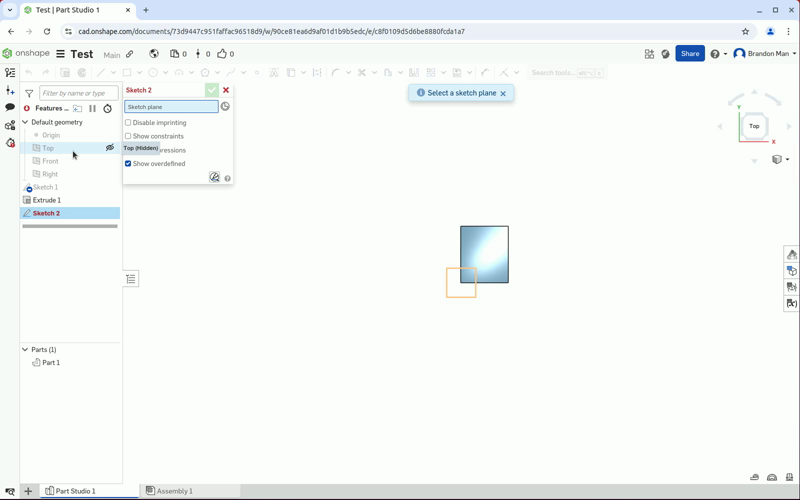
click(73, 150)
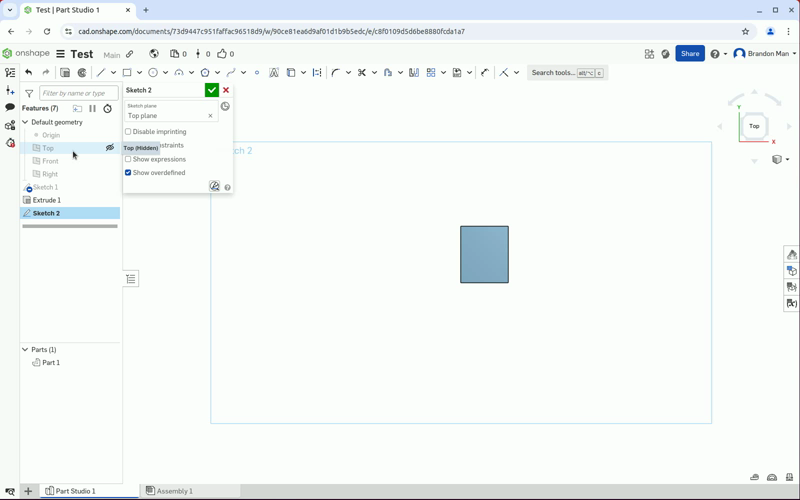
mouse_move(73, 352)
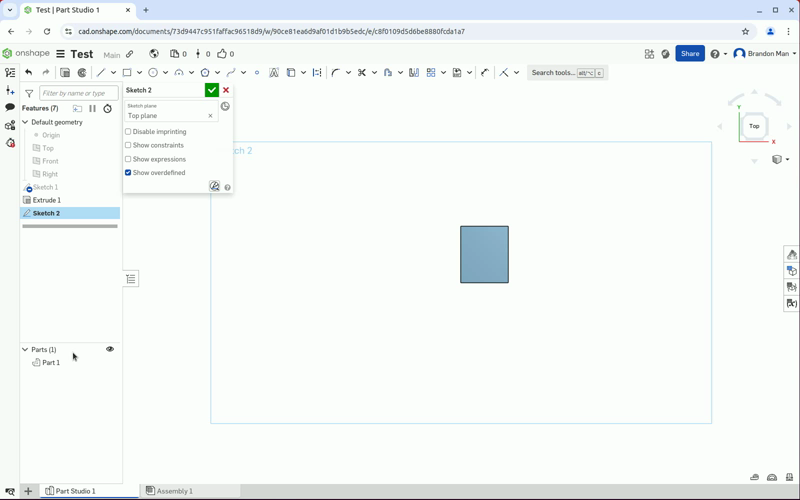
key(y)
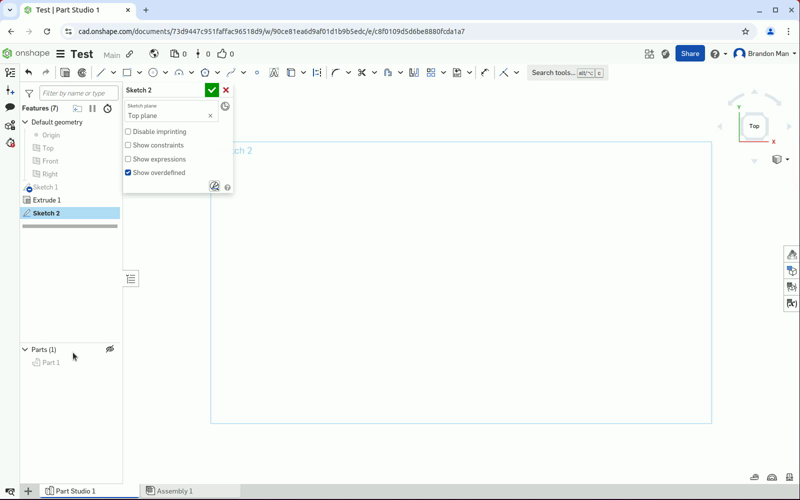
key(l)
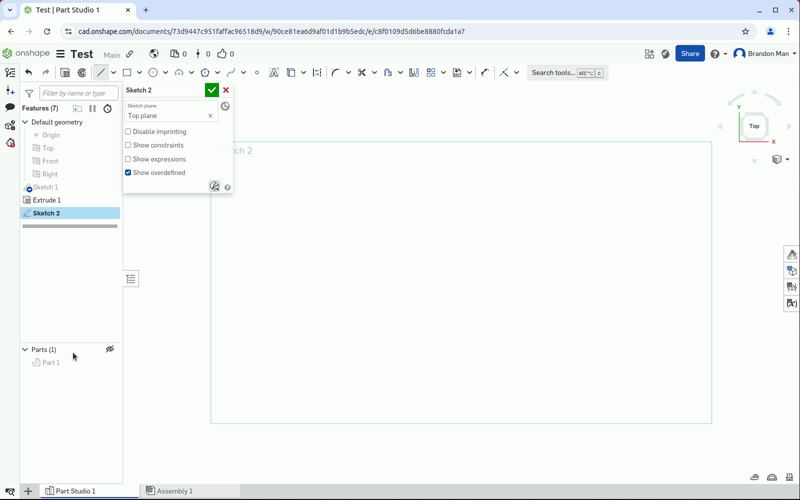
key_down(shift)
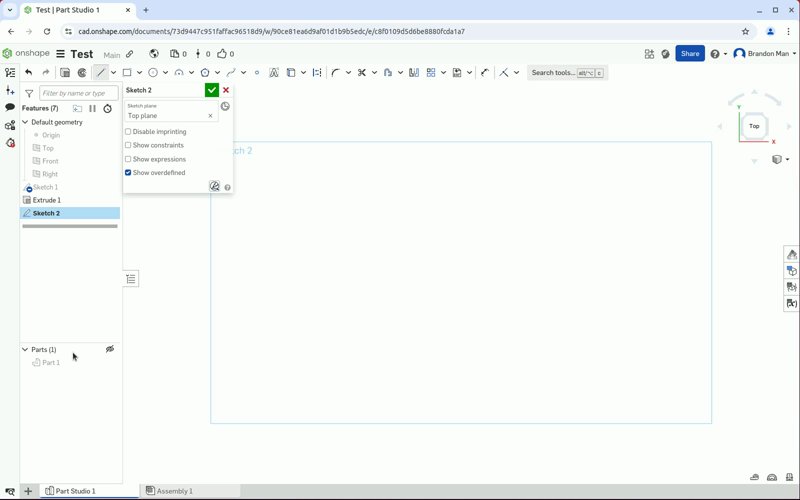
mouse_move(507, 282)
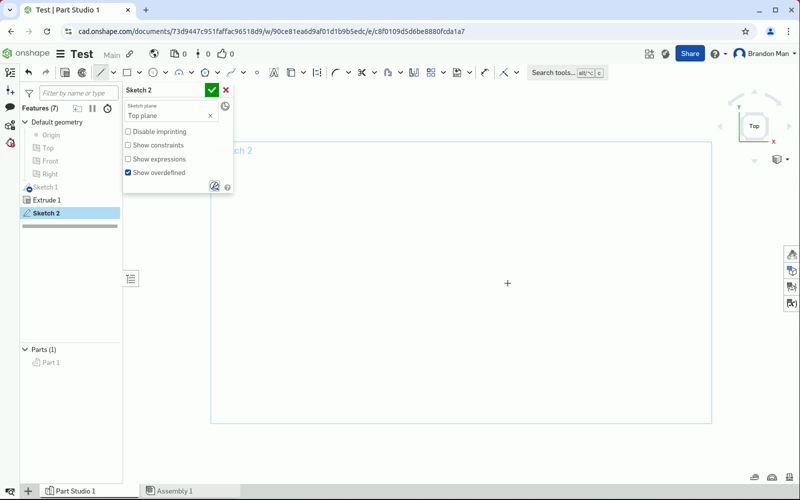
click(507, 282)
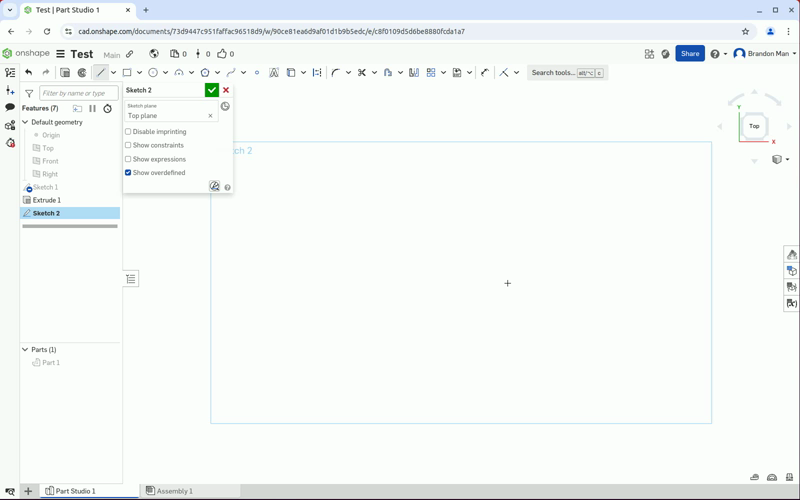
key_up(shift)
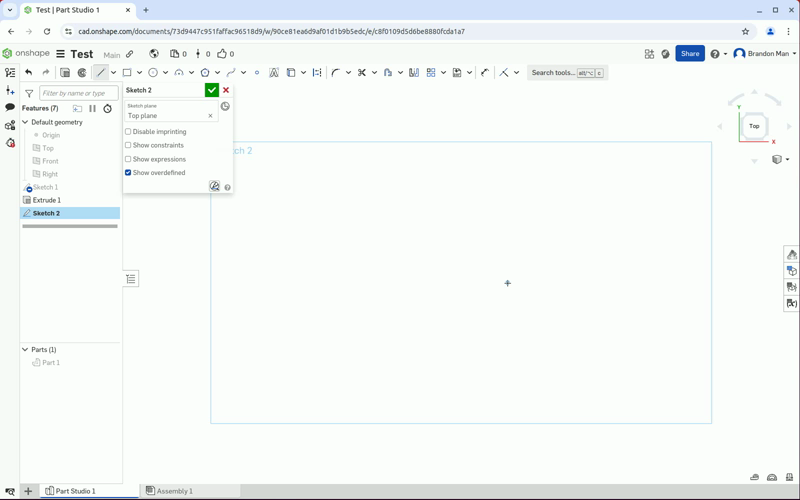
key_down(shift)
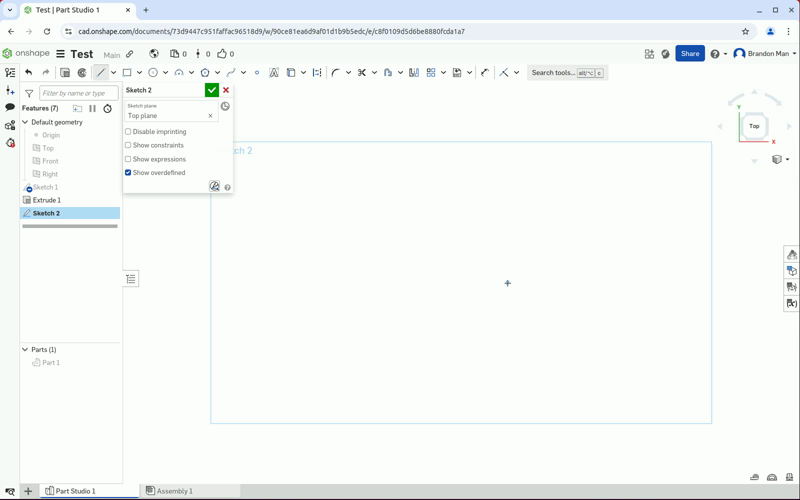
mouse_move(573, 282)
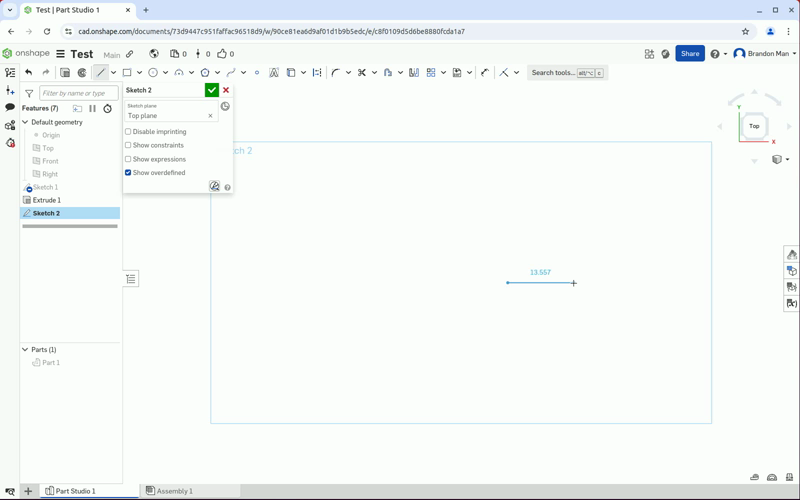
click(573, 282)
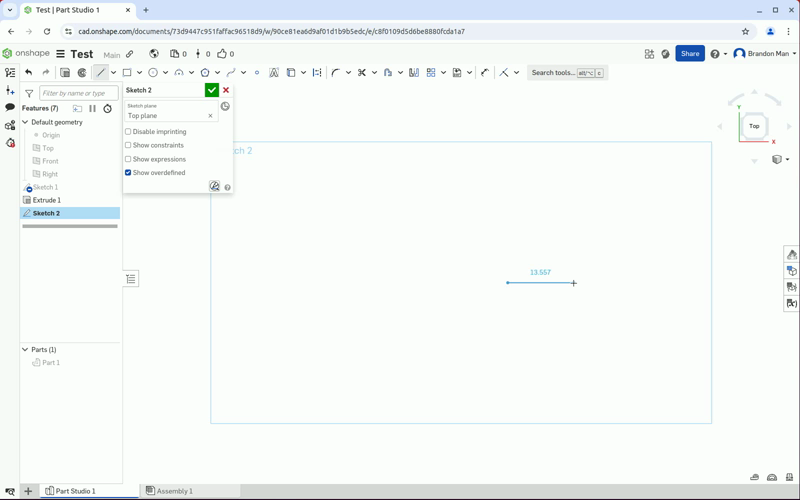
key_up(shift)
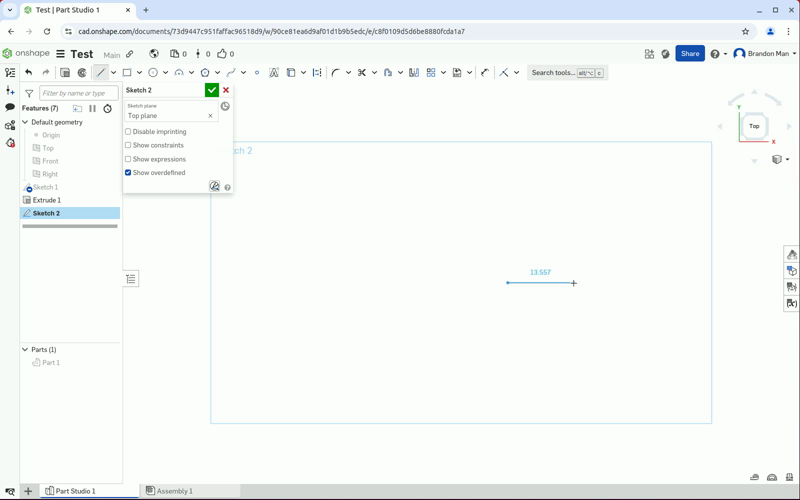
key_down(shift)
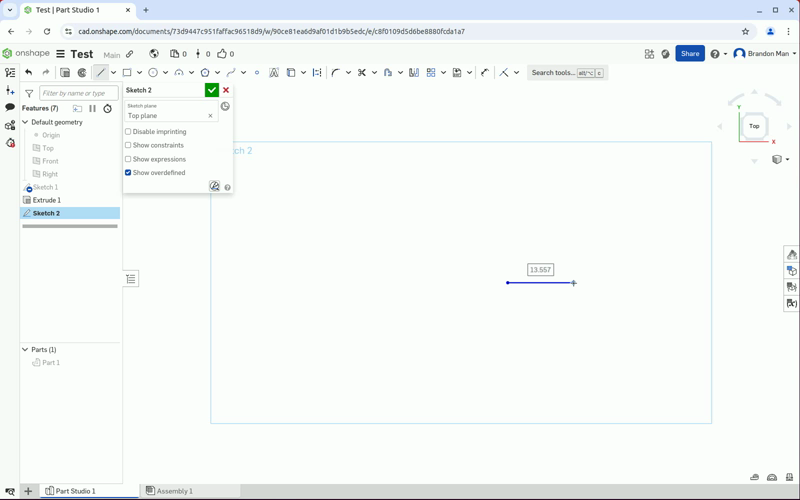
mouse_move(589, 282)
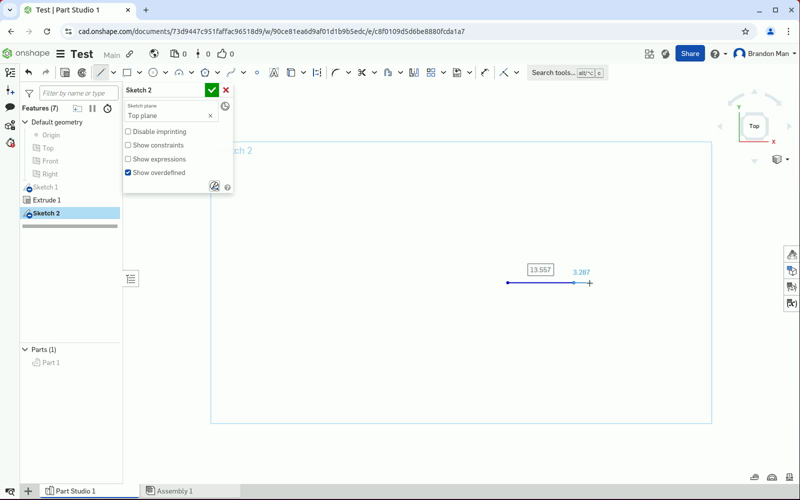
mouse_move(573, 273)
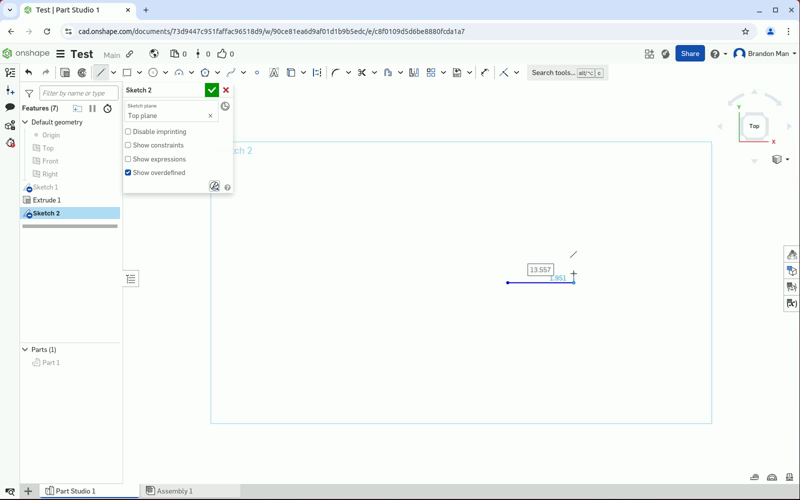
click(573, 273)
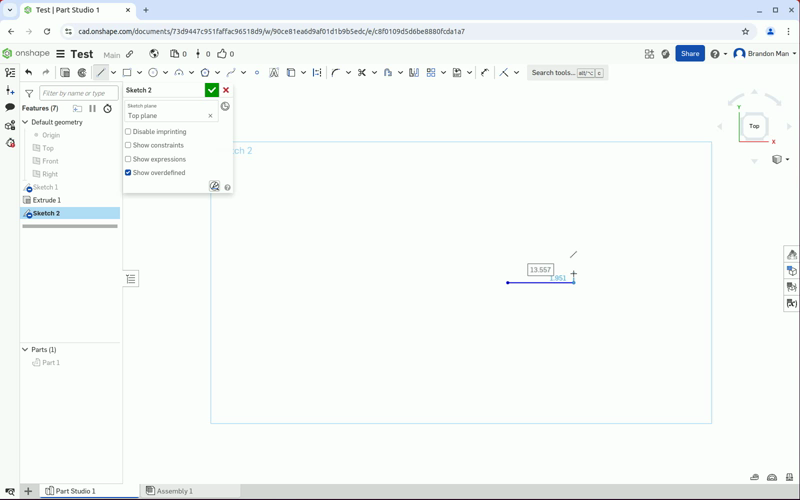
key_up(shift)
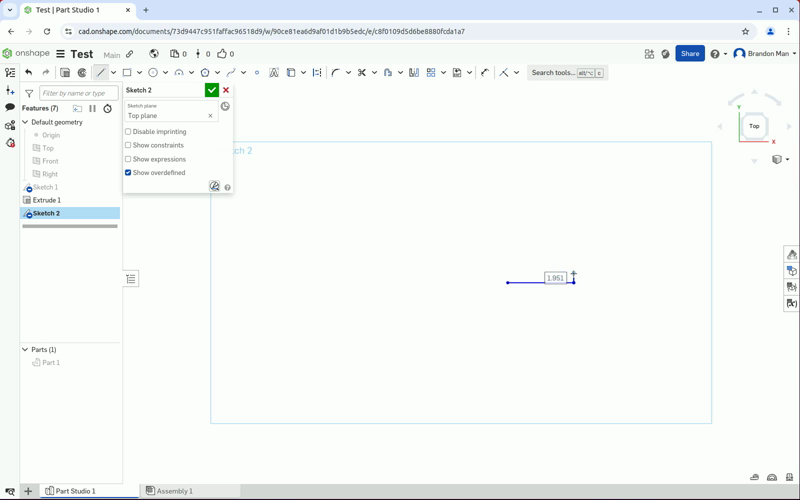
key_down(shift)
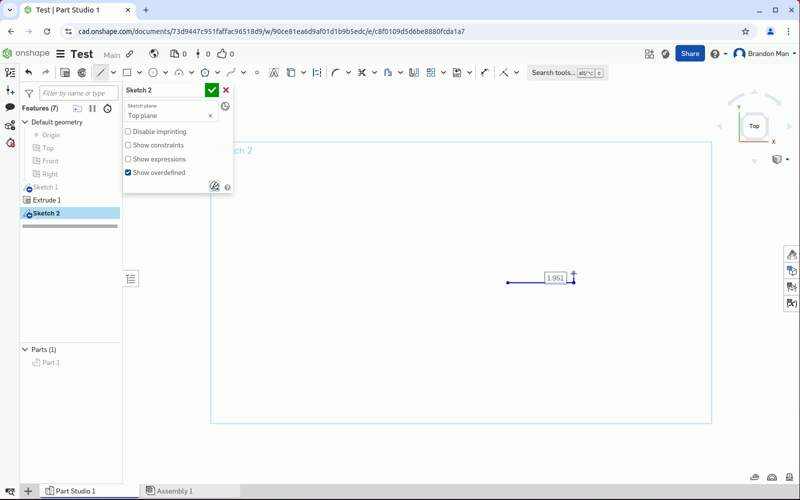
mouse_move(589, 273)
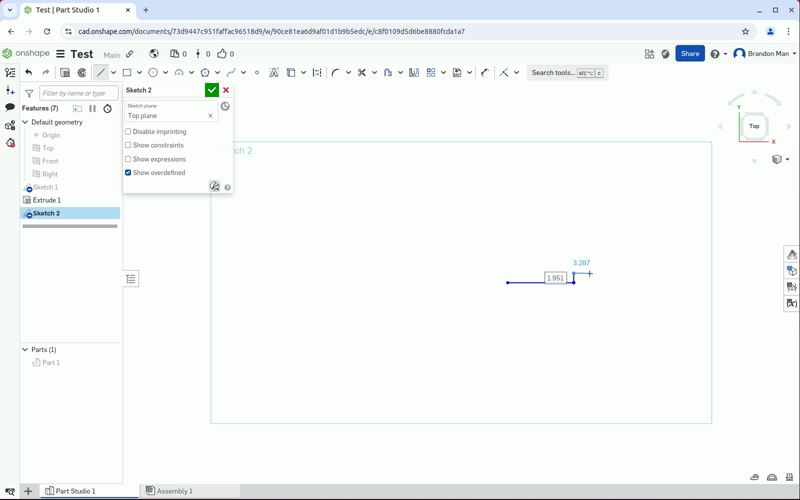
mouse_move(536, 273)
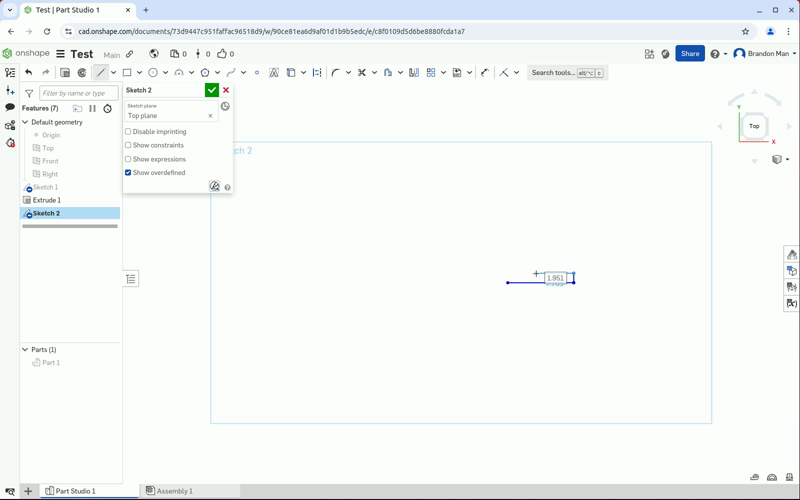
click(536, 273)
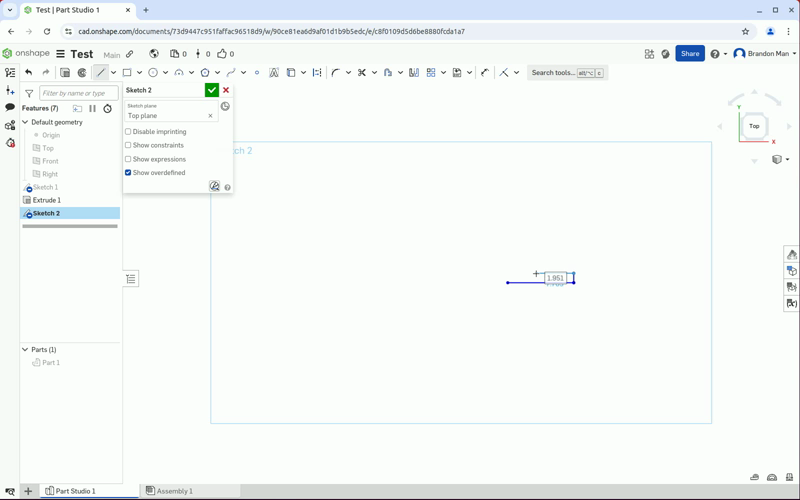
key_up(shift)
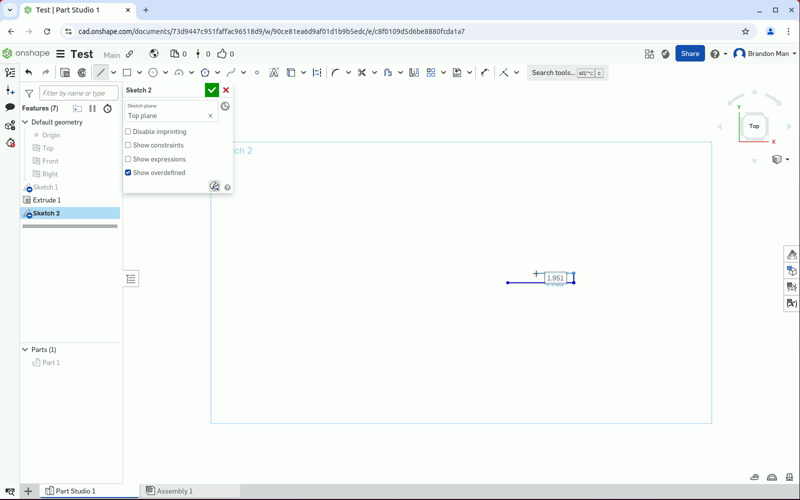
key_down(shift)
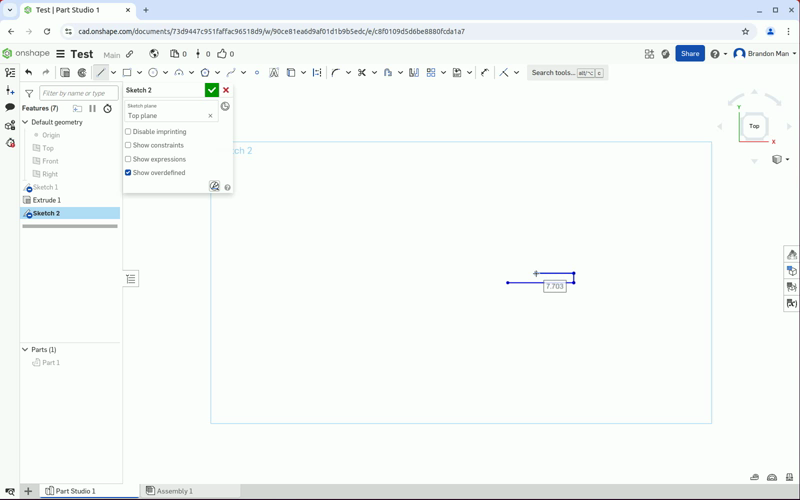
mouse_move(566, 273)
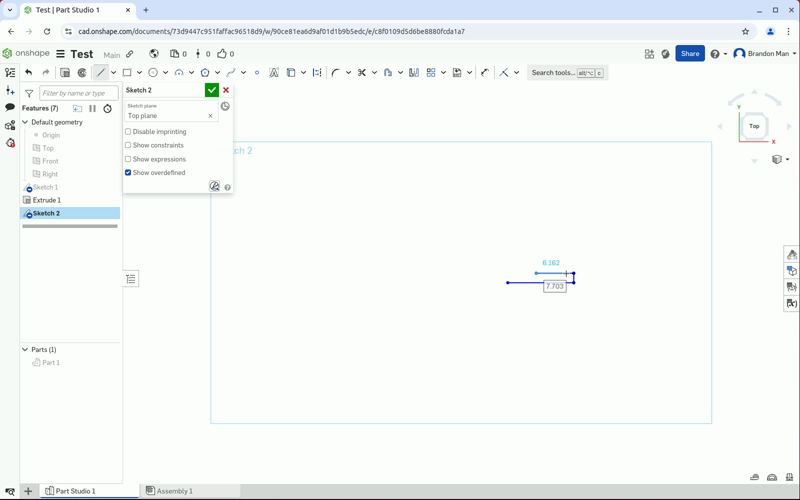
mouse_move(536, 235)
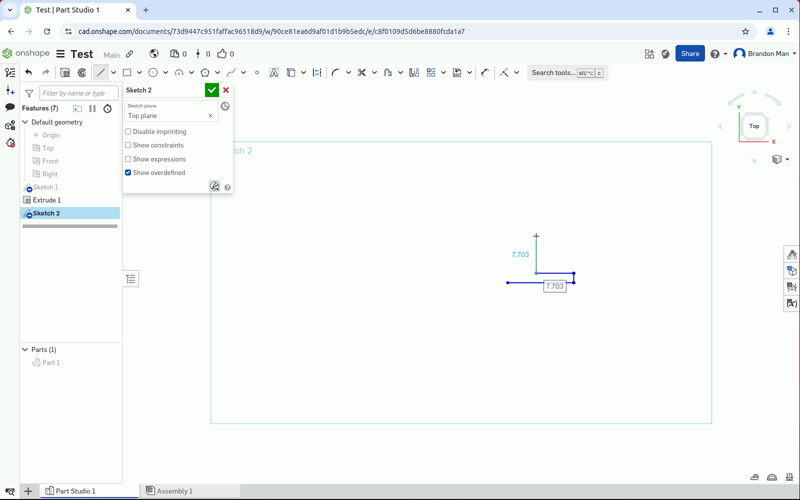
click(536, 235)
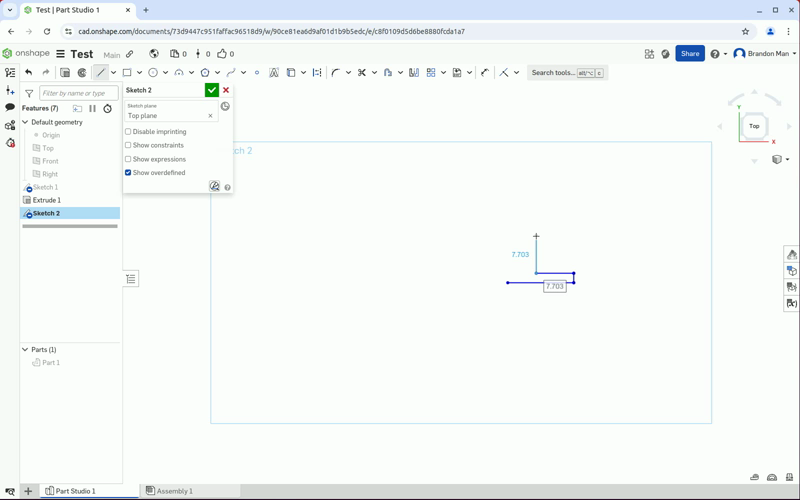
key_up(shift)
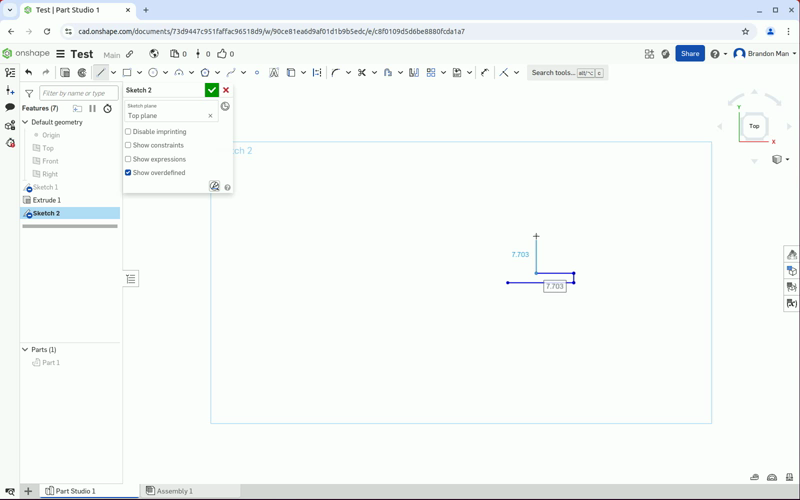
key_down(shift)
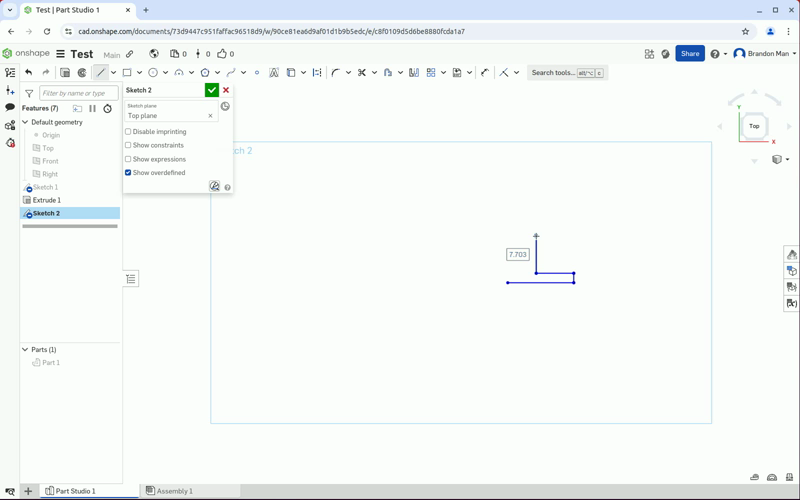
mouse_move(566, 235)
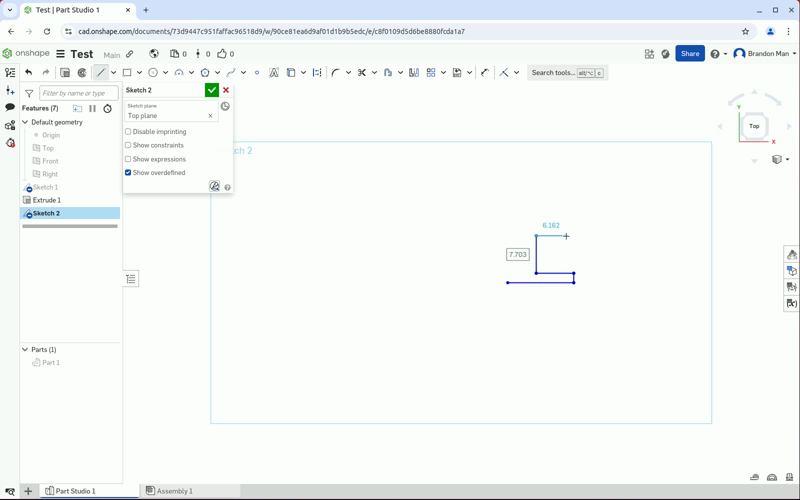
mouse_move(573, 235)
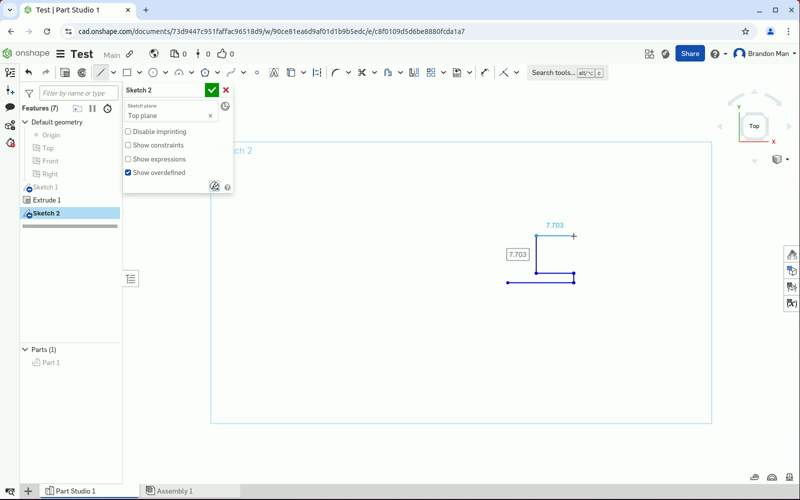
click(573, 235)
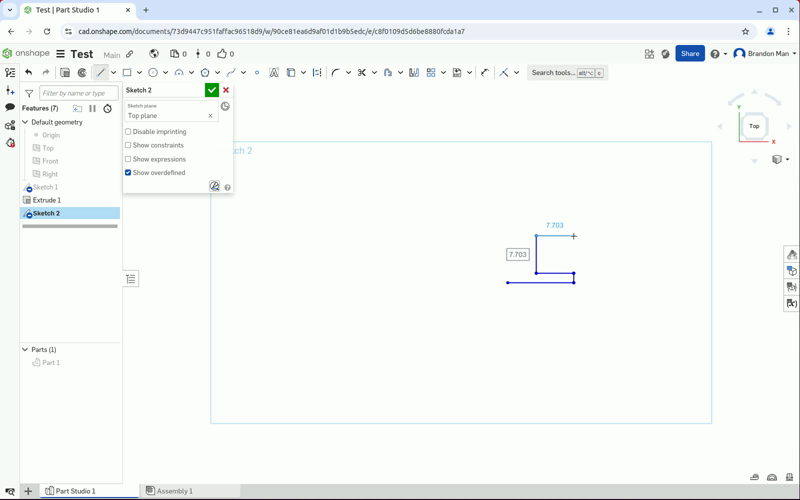
key_up(shift)
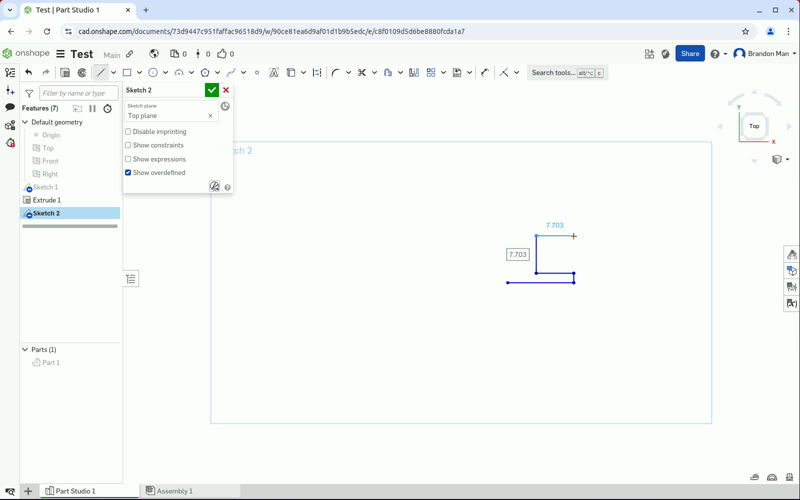
key_down(shift)
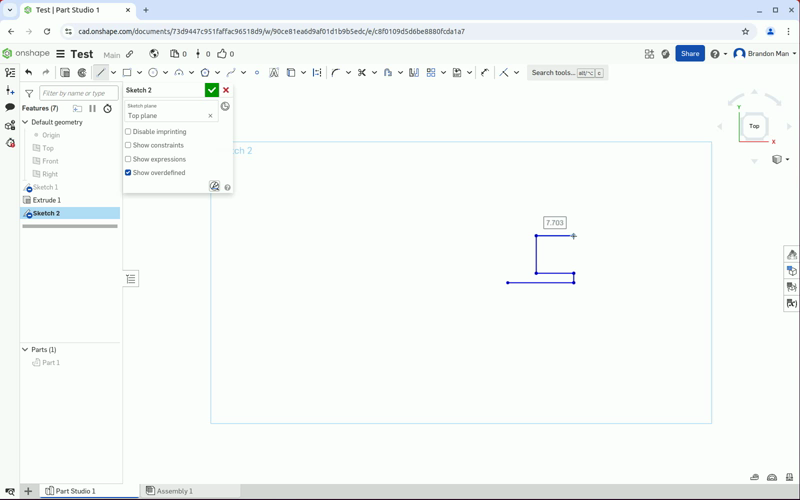
mouse_move(589, 235)
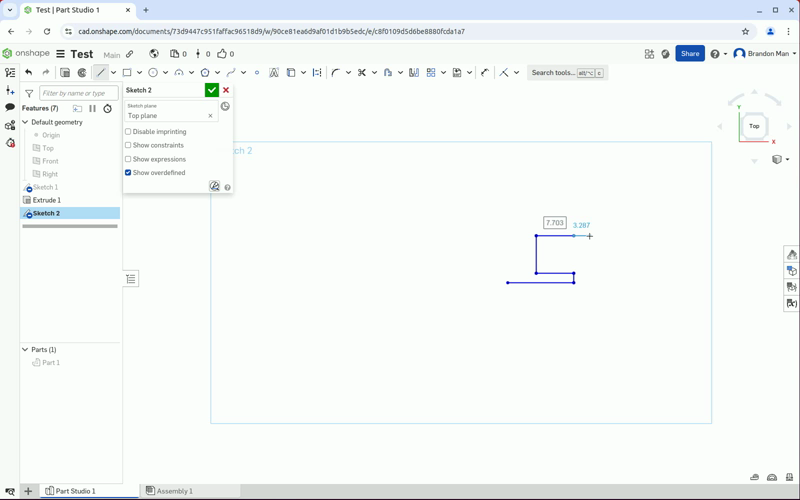
mouse_move(573, 226)
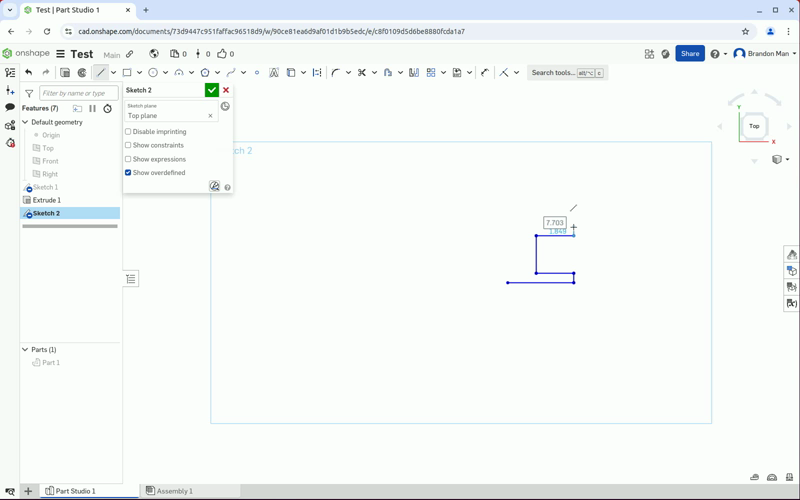
click(573, 226)
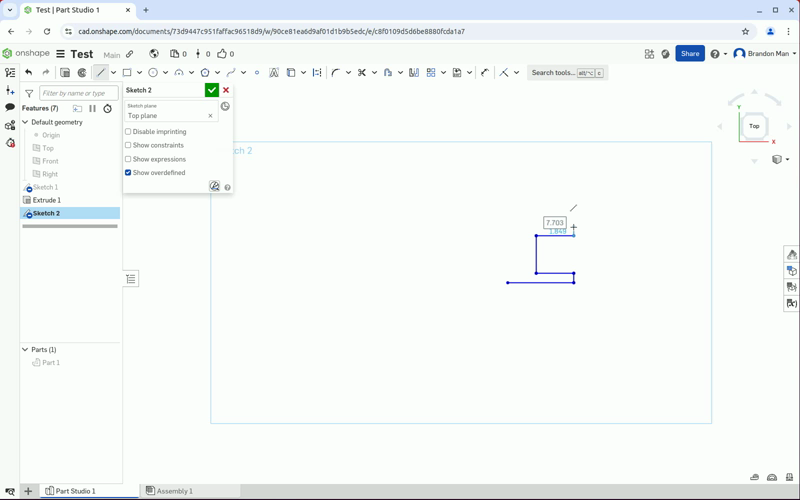
key_up(shift)
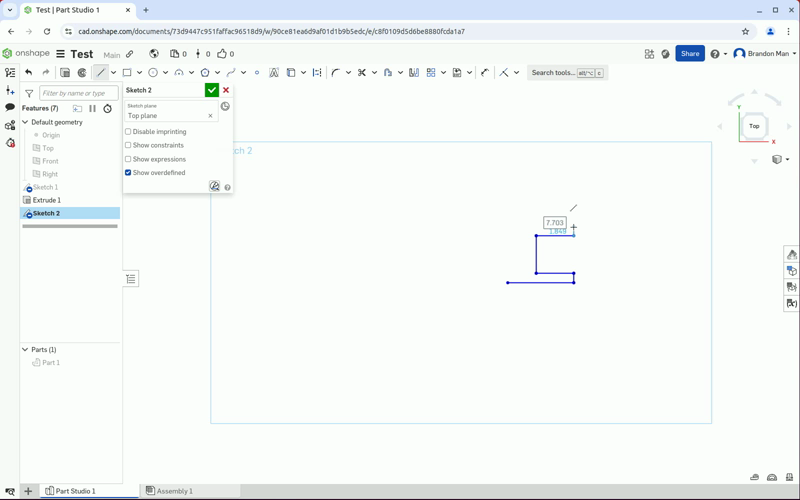
key_down(shift)
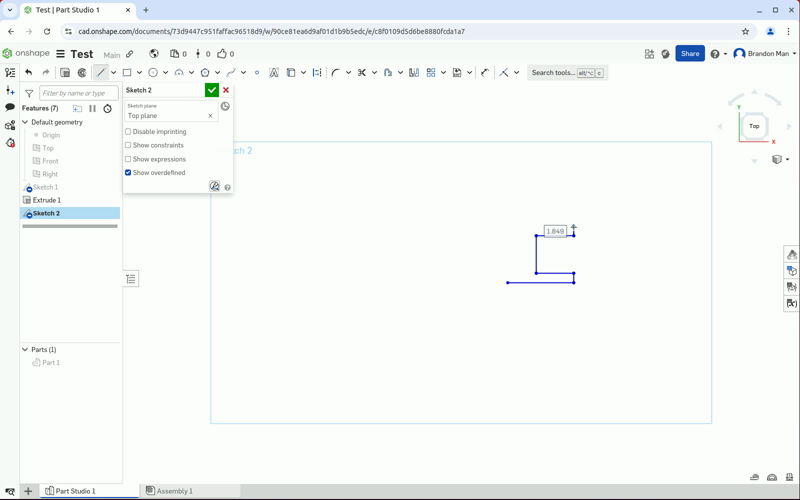
mouse_move(507, 226)
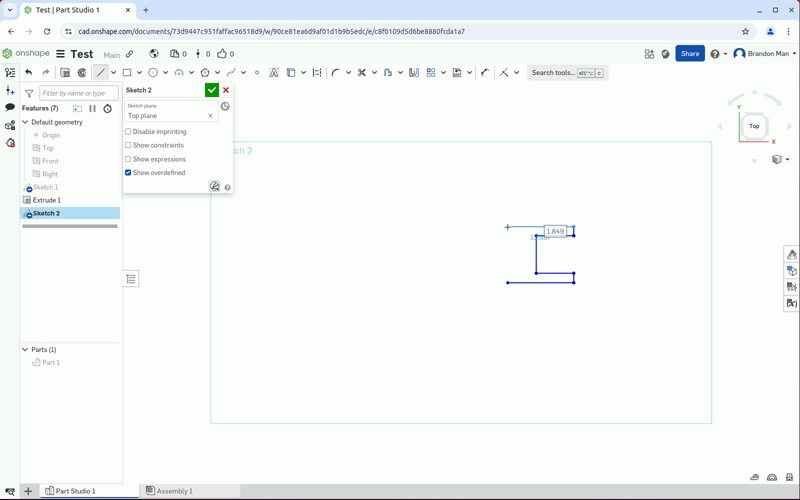
click(507, 226)
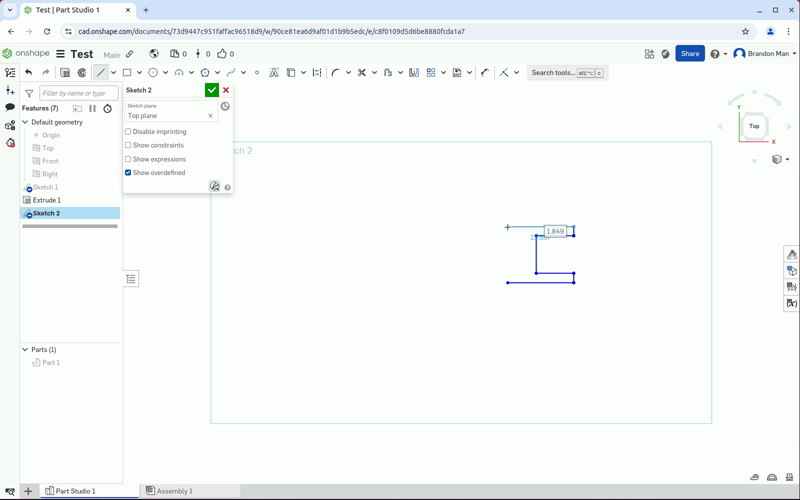
key_up(shift)
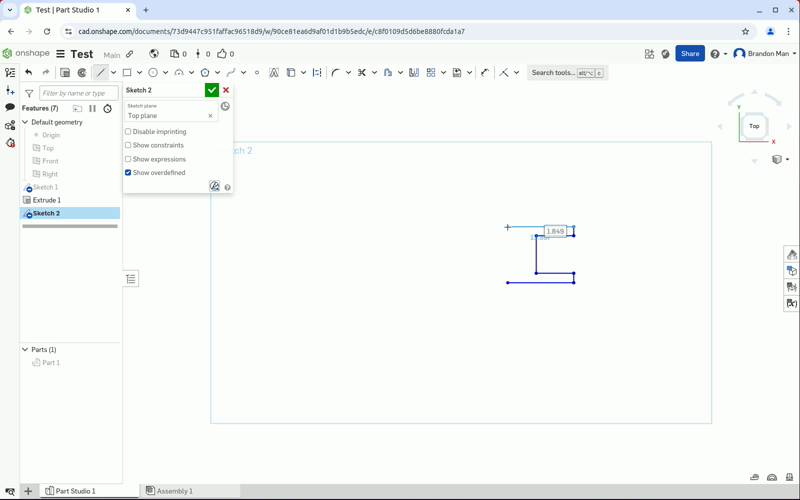
mouse_move(537, 226)
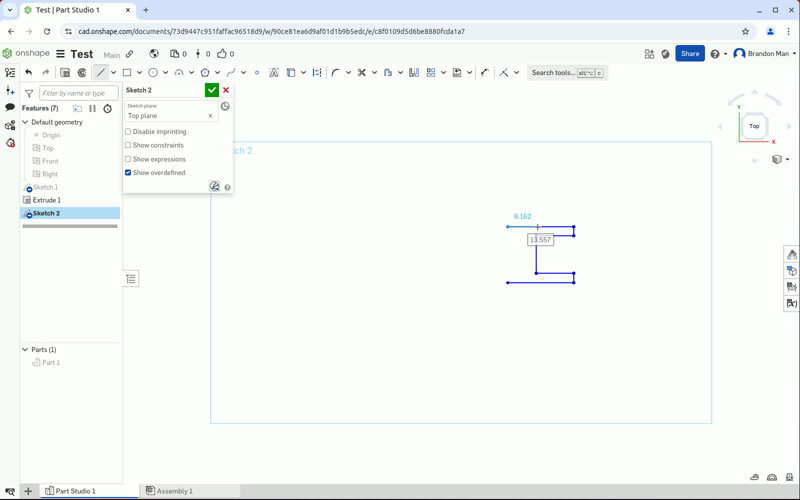
key_down(shift)
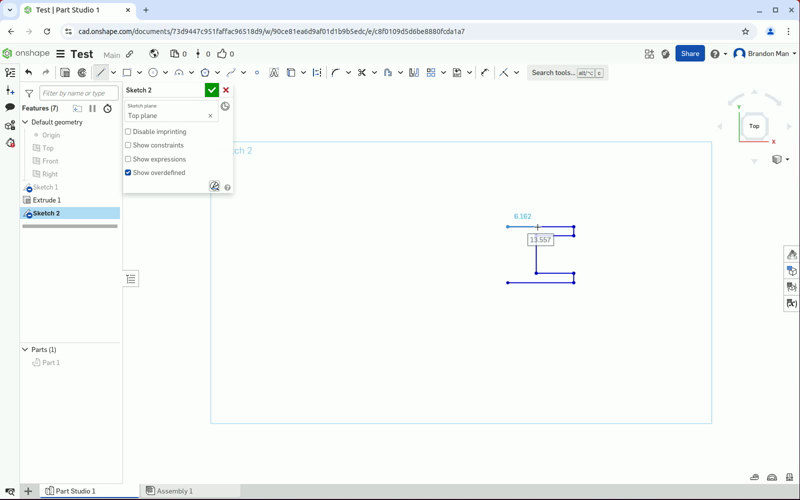
mouse_move(507, 282)
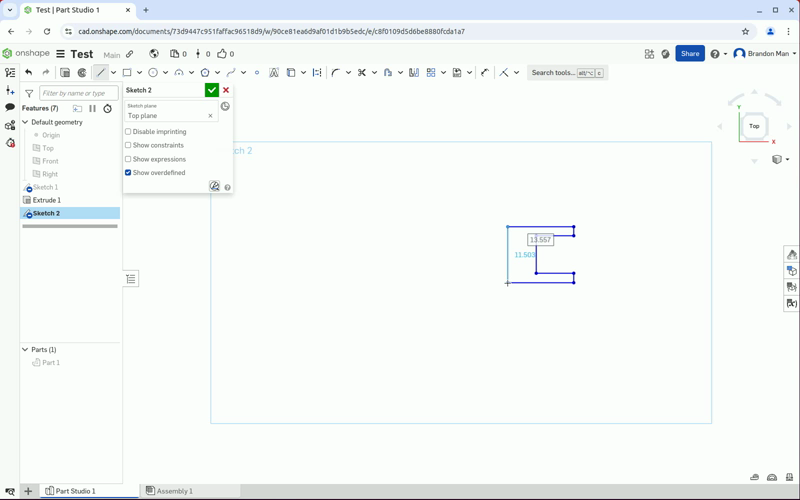
key_up(shift)
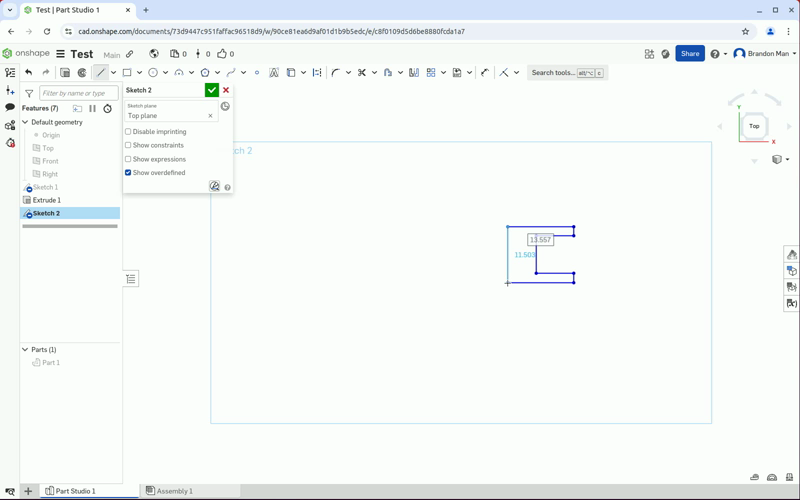
click(507, 282)
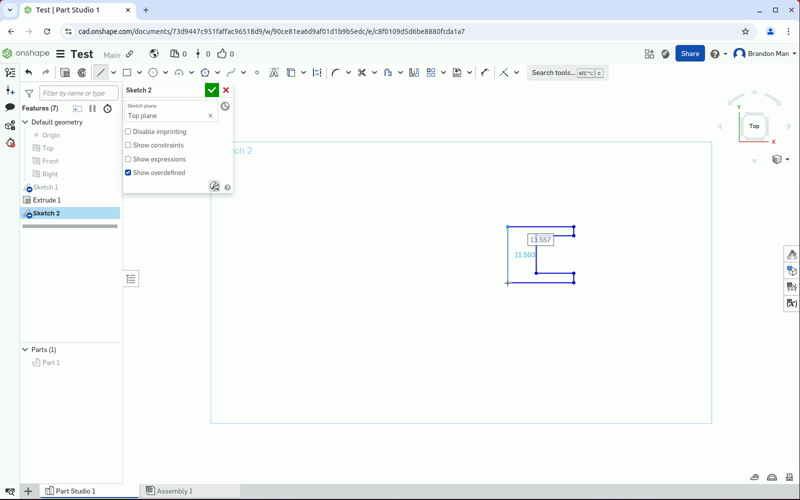
key(esc)
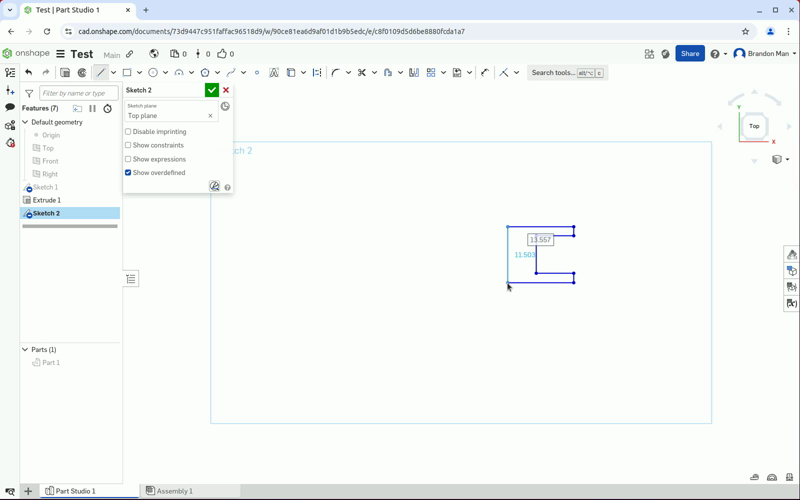
mouse_move(515, 233)
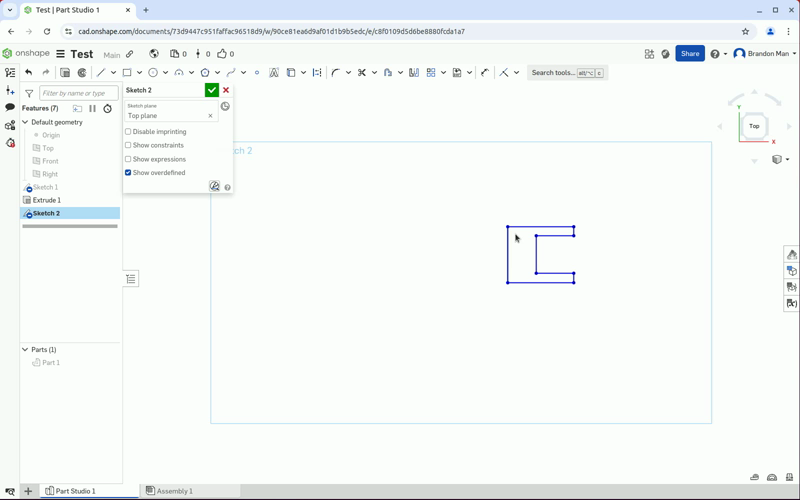
click(515, 233)
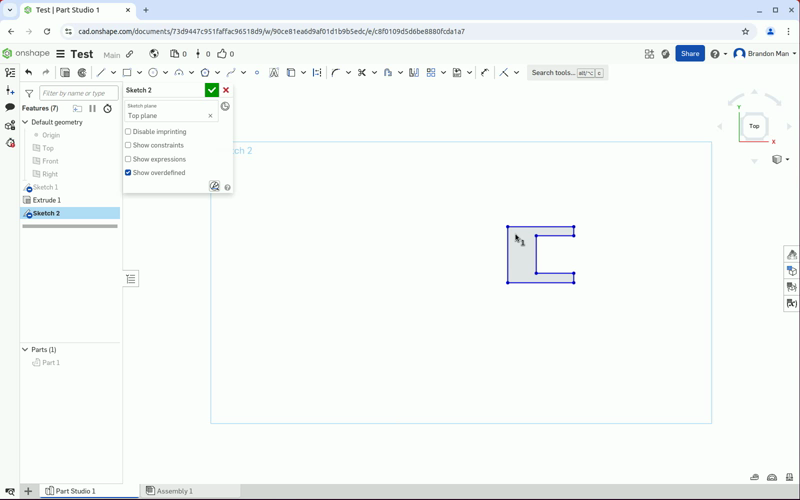
mouse_move(73, 352)
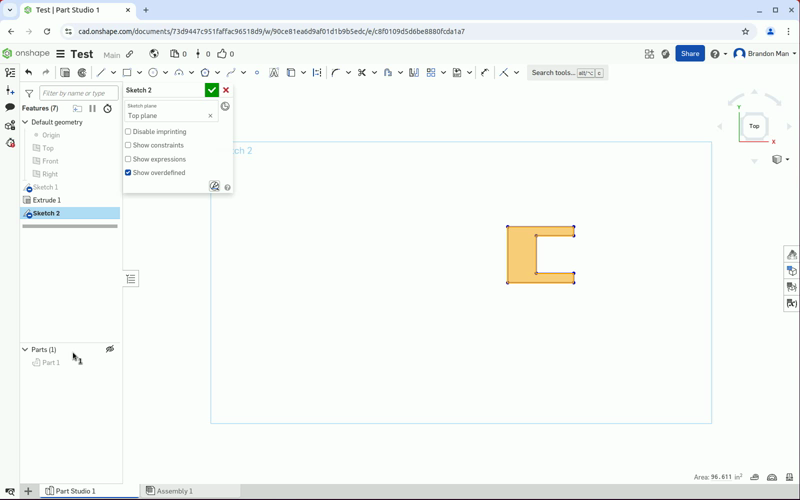
key(shift+y)
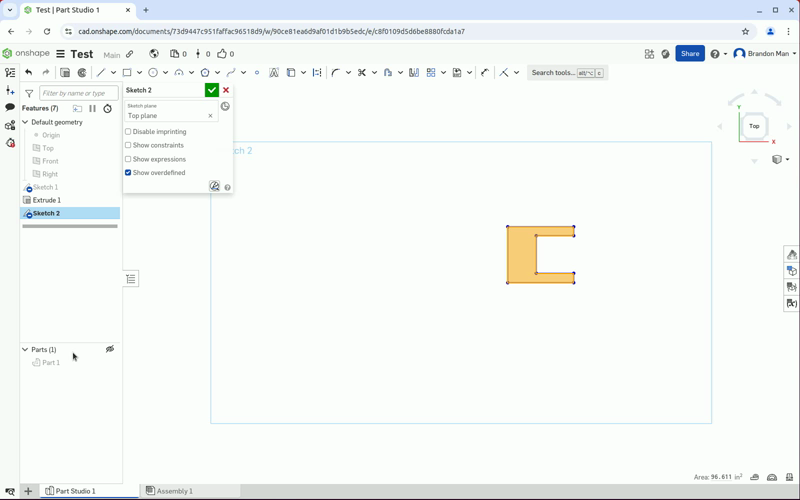
key(shift+e)
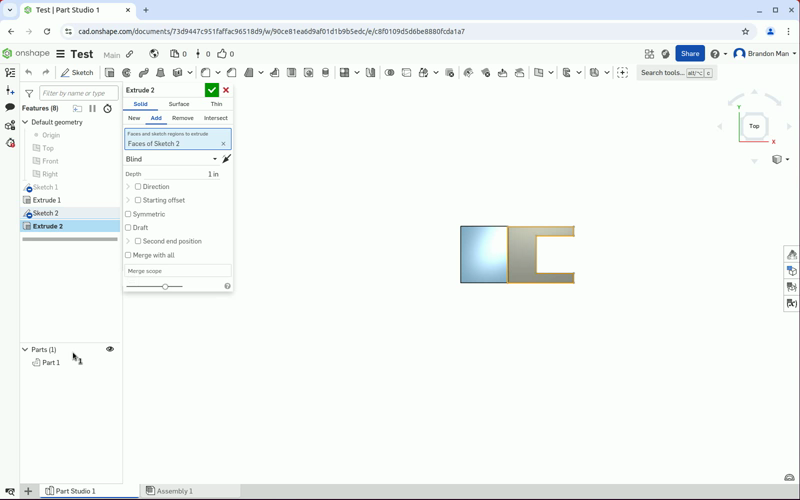
mouse_move(143, 106)
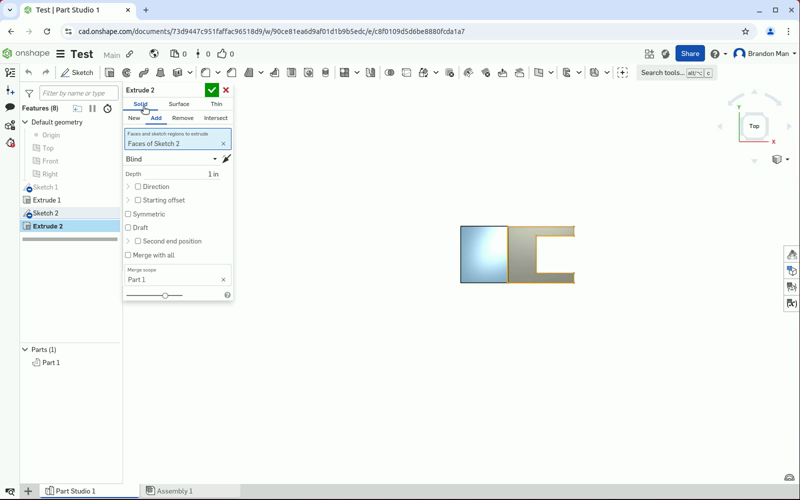
click(143, 106)
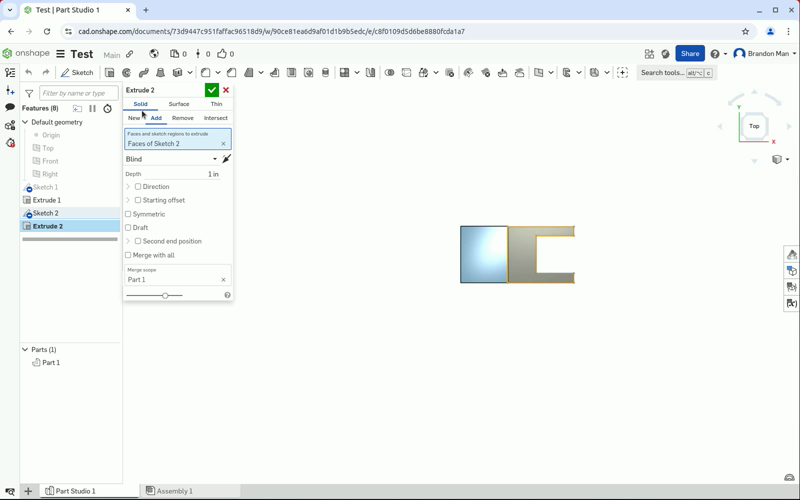
mouse_move(137, 120)
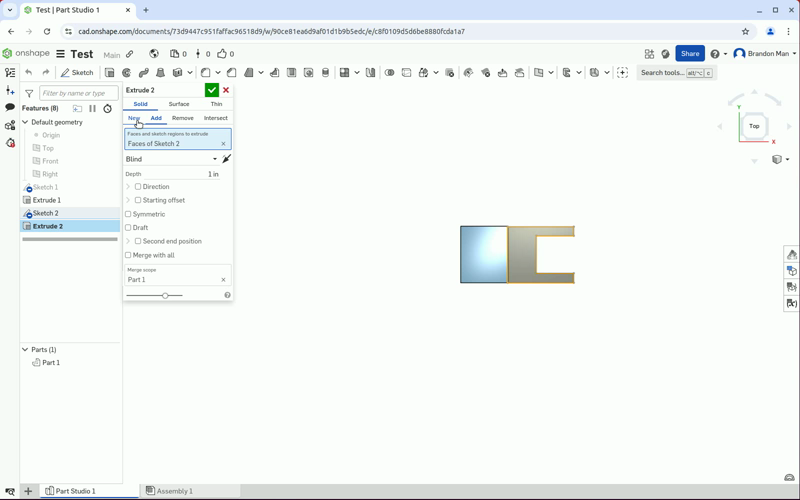
click(137, 120)
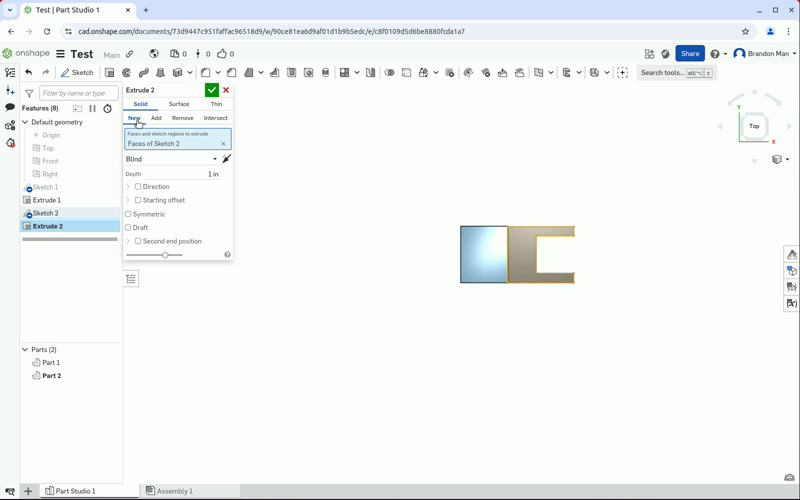
key(tab, 4)
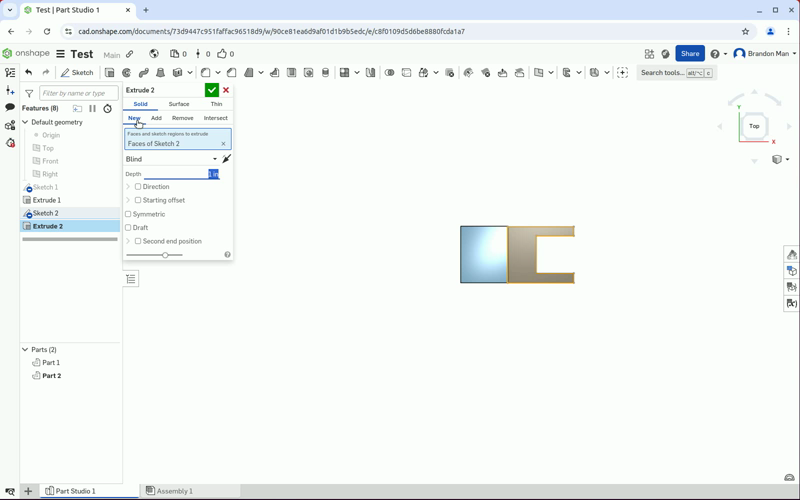
text(15.405)
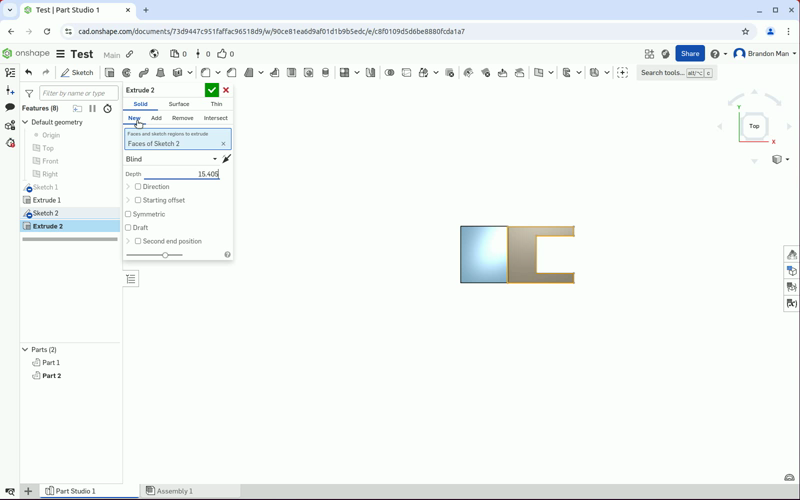
key(enter)
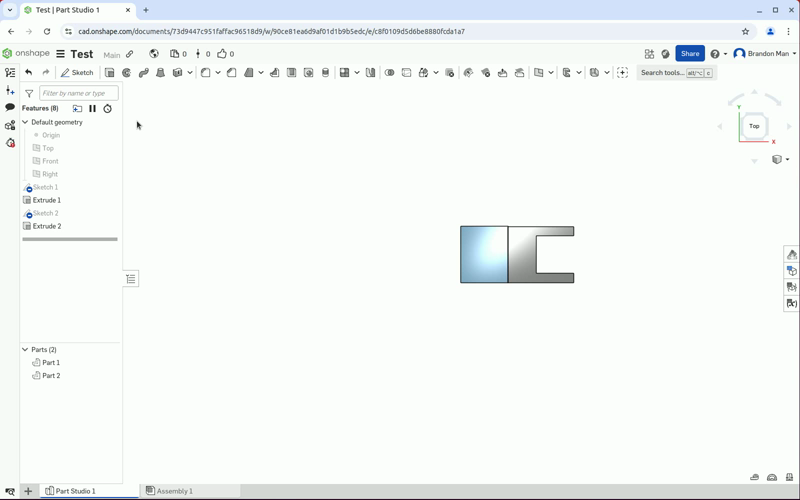
key(shift+h)
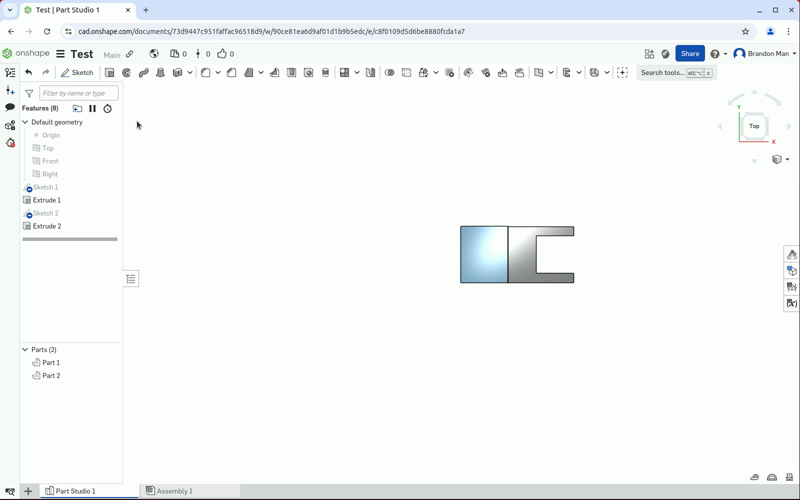
key(shift+h)
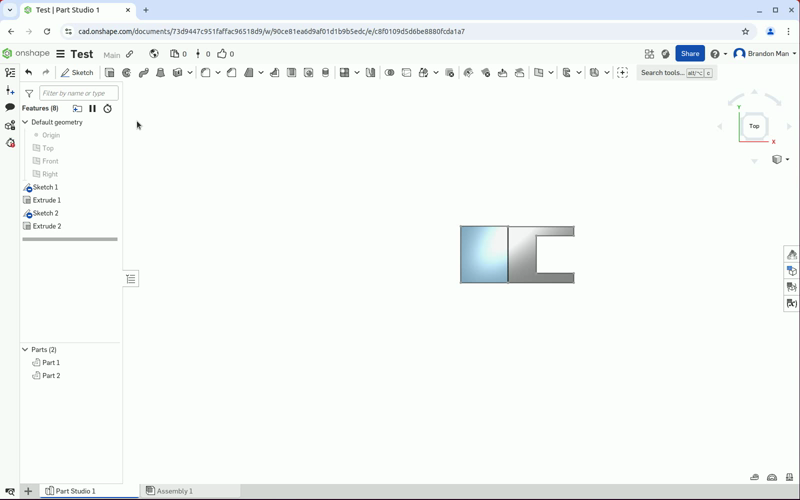
key(shift+7)
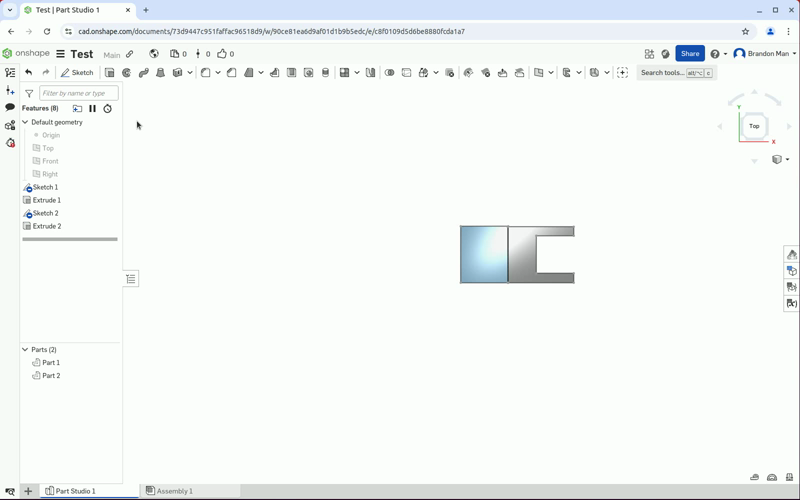
key(up, 3)
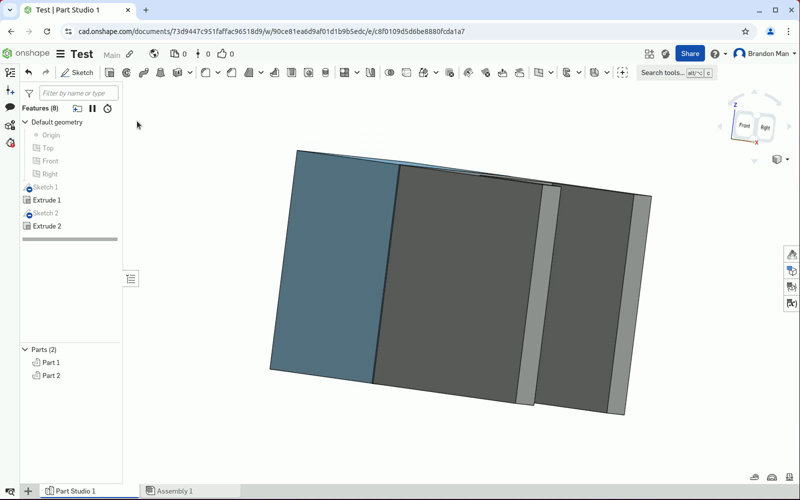
key(left, 3)
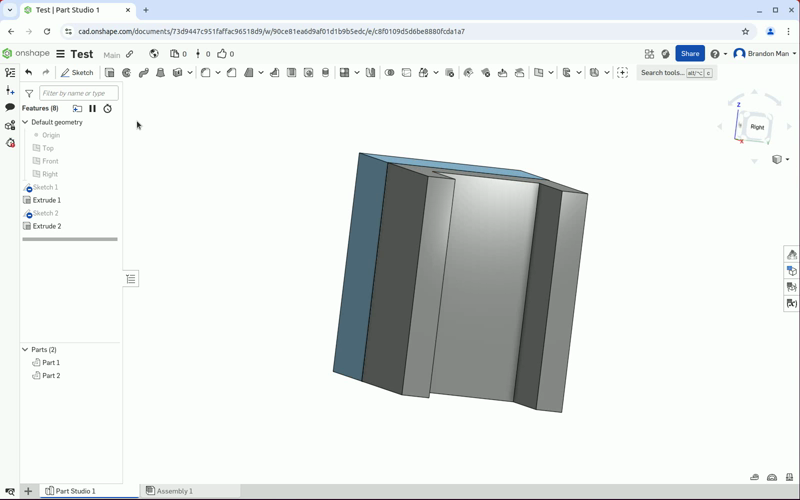
key(right, 3)
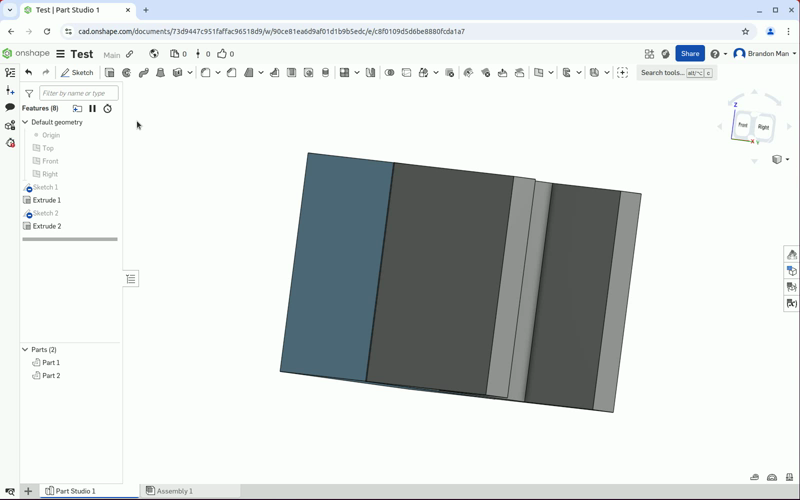
key(down, 3)
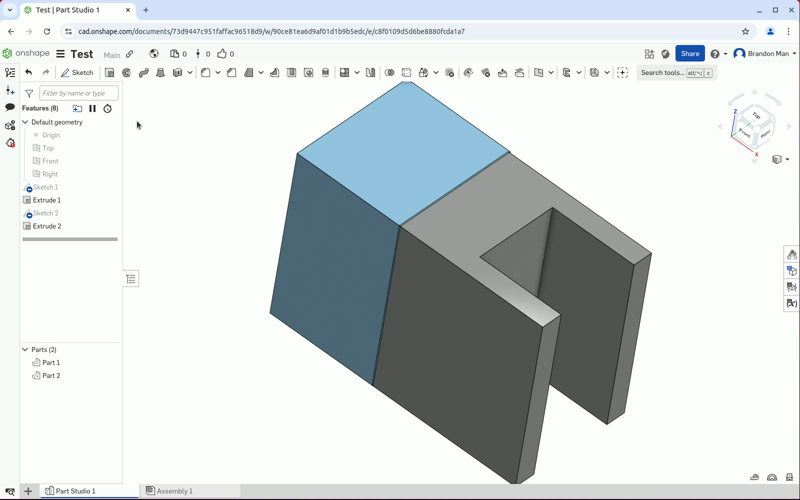
mouse_move(73, 189)
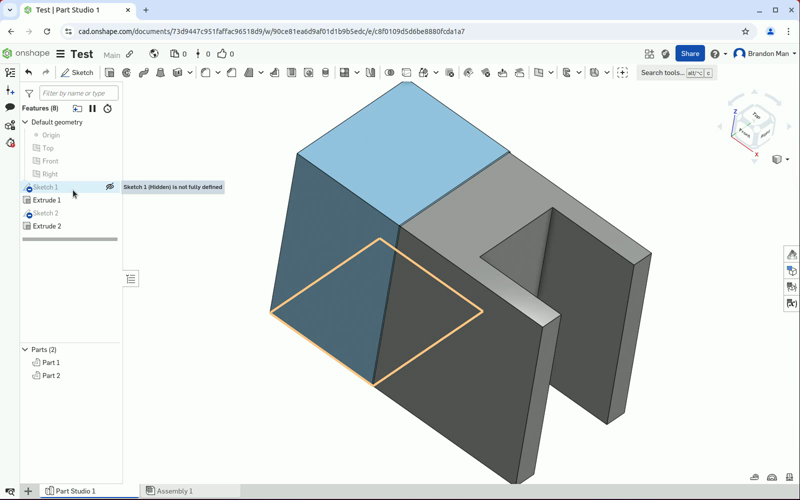
click(73, 189)